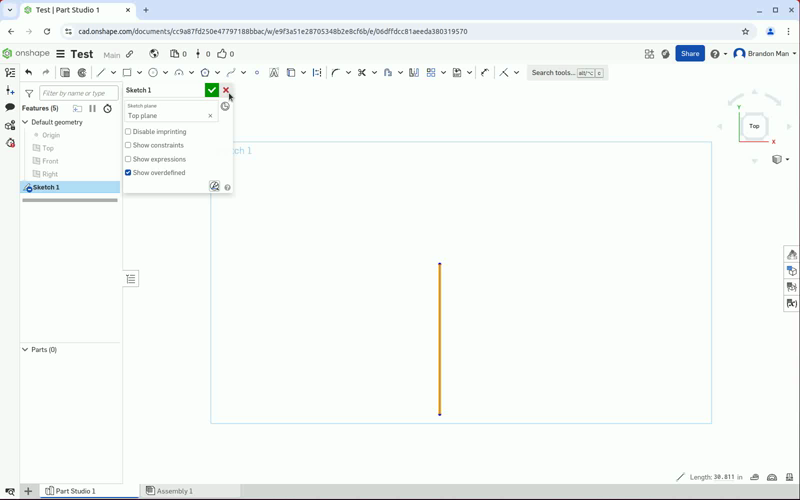
key(shift+h)
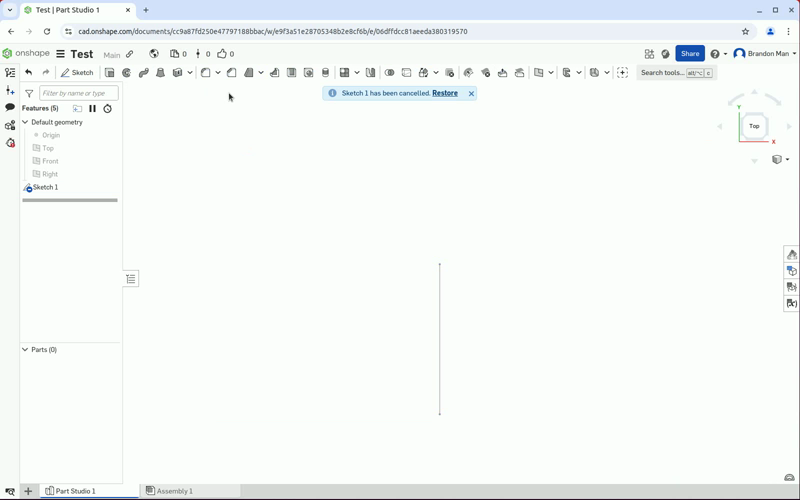
key(shift+s)
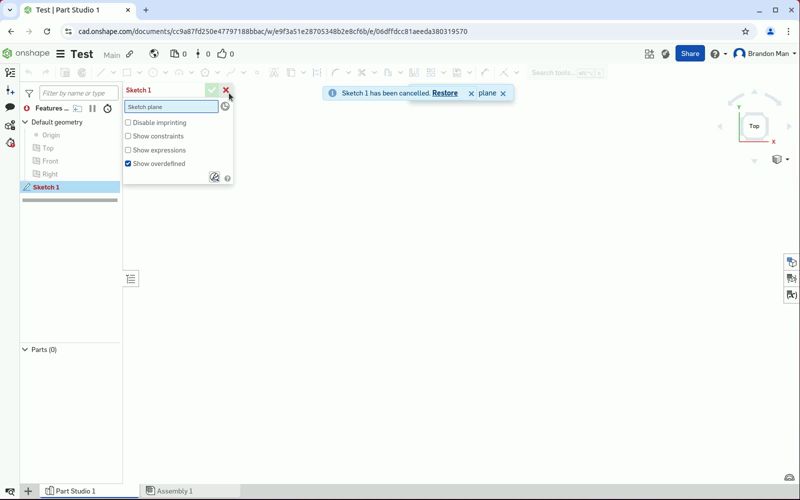
mouse_move(73, 150)
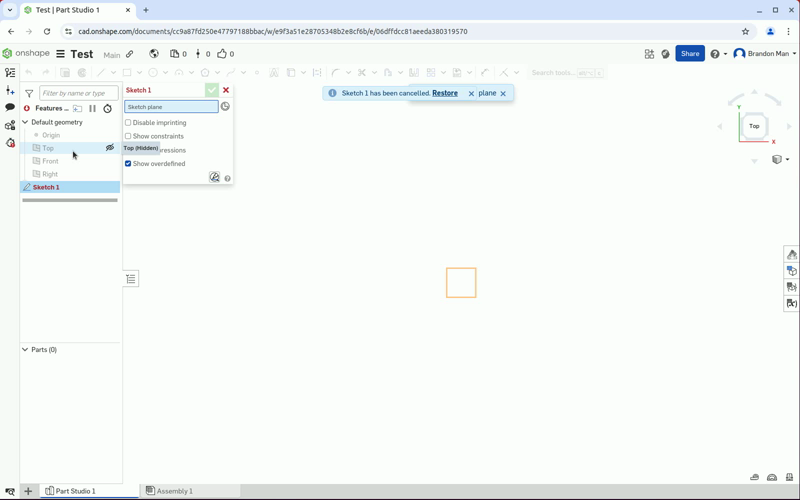
click(73, 150)
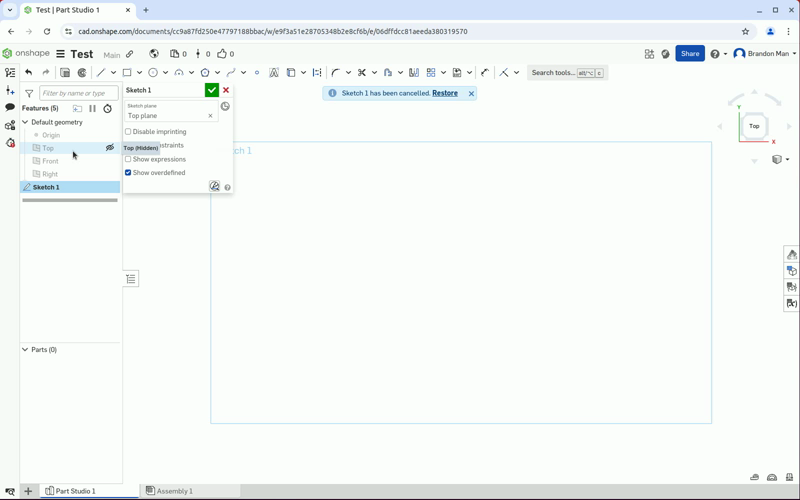
mouse_move(73, 352)
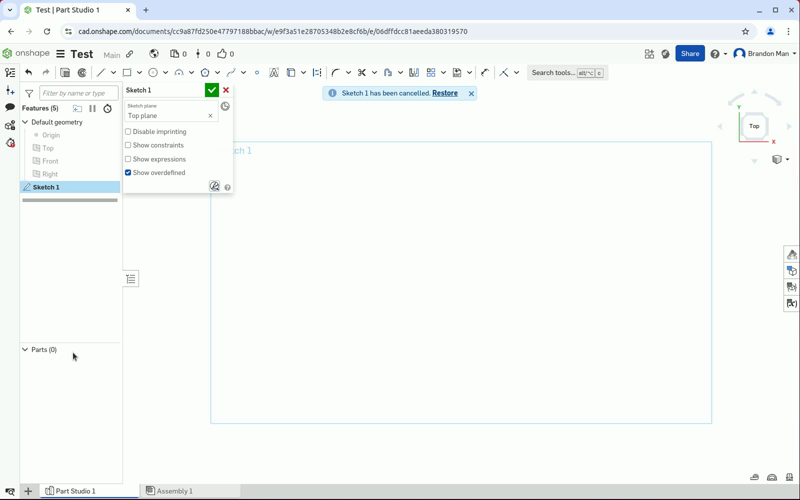
key(y)
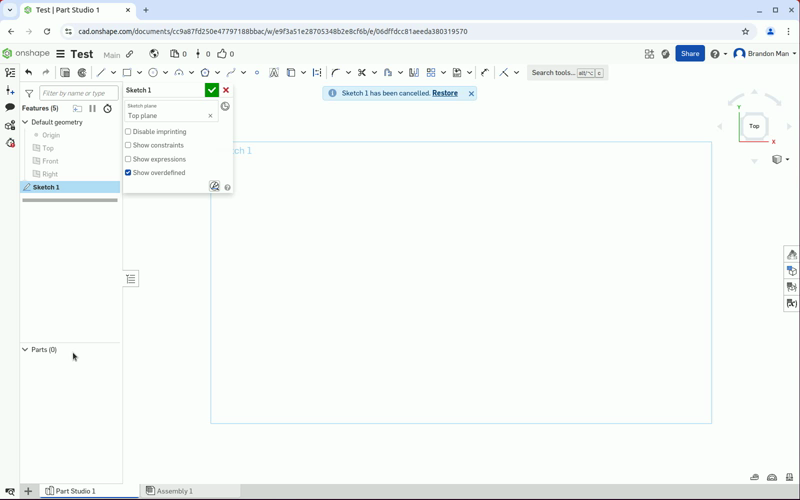
key(l)
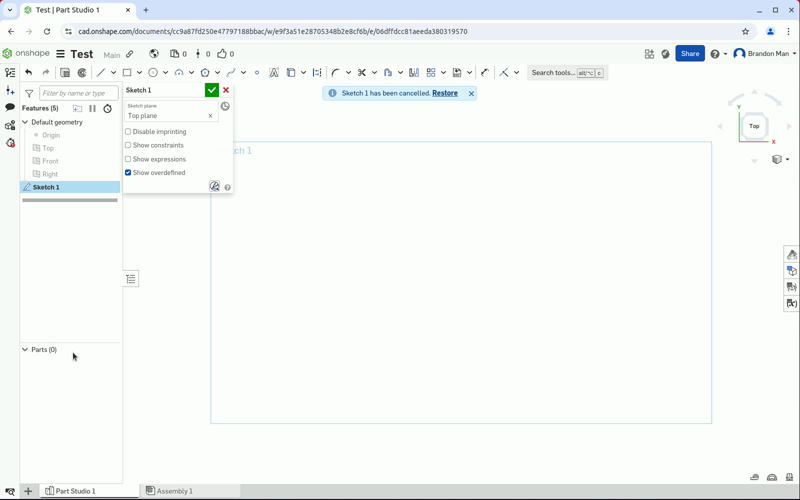
key_down(shift)
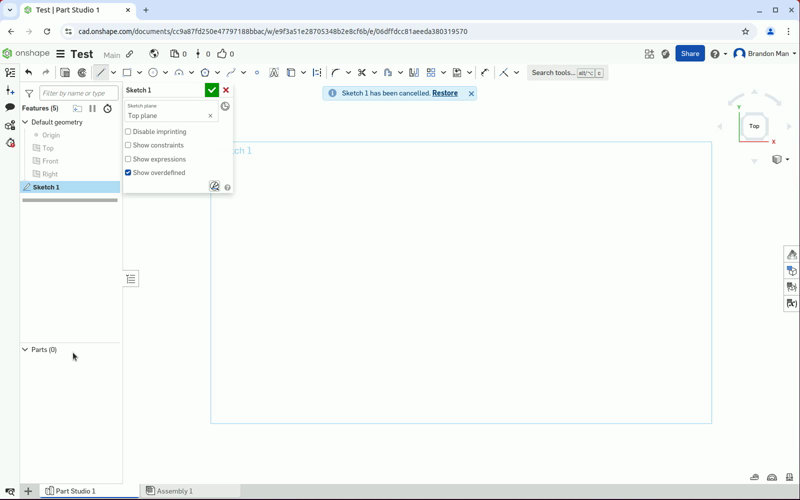
mouse_move(438, 395)
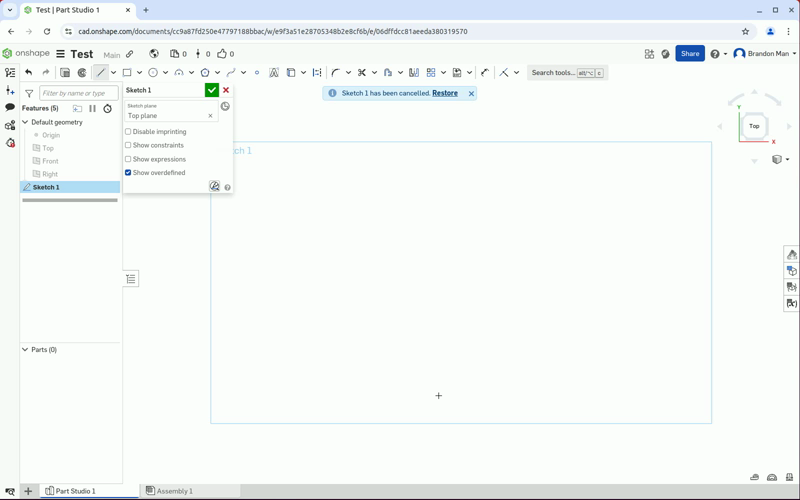
click(438, 395)
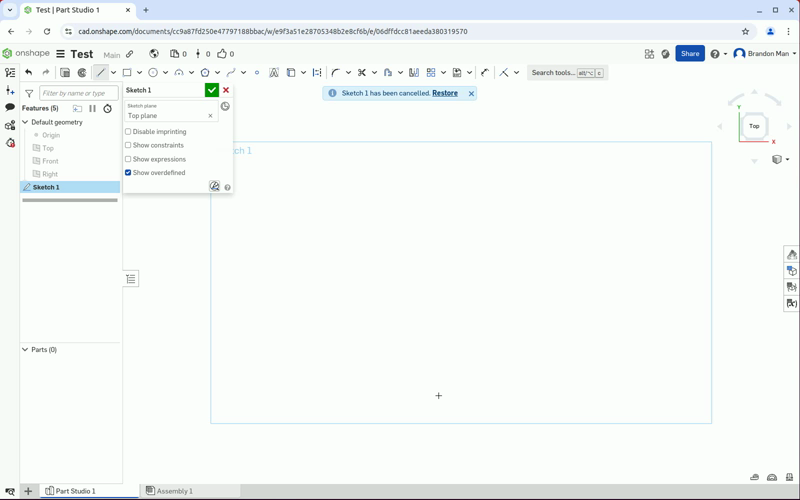
key_up(shift)
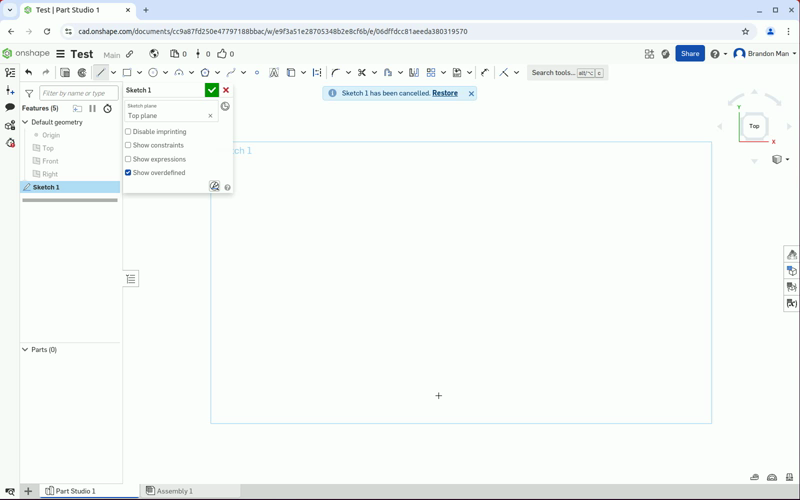
key_down(shift)
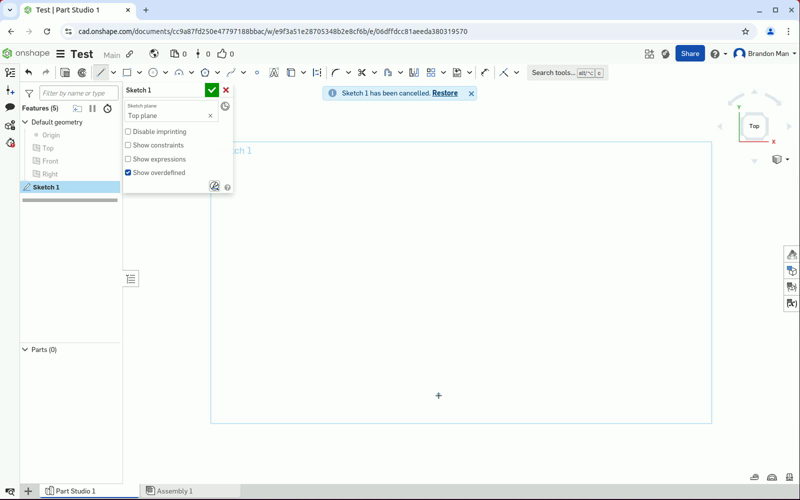
mouse_move(468, 395)
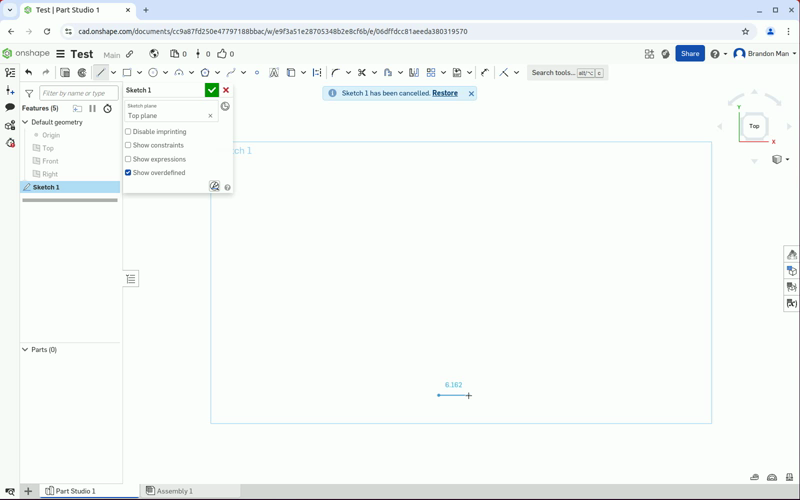
mouse_move(462, 395)
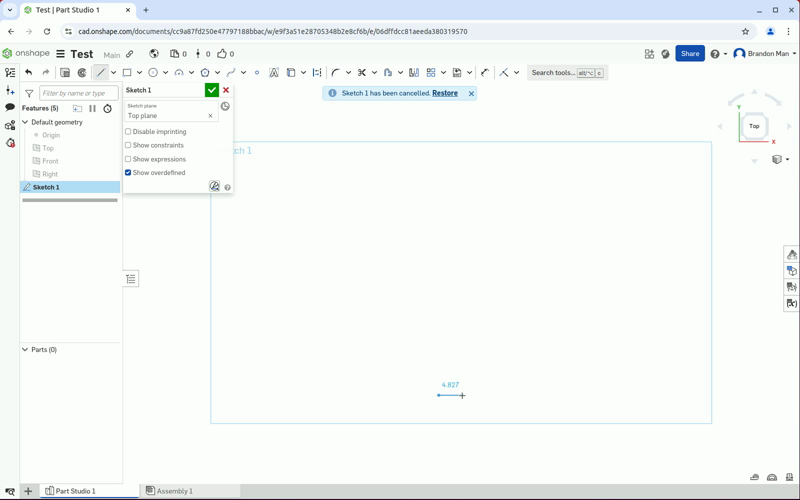
click(462, 395)
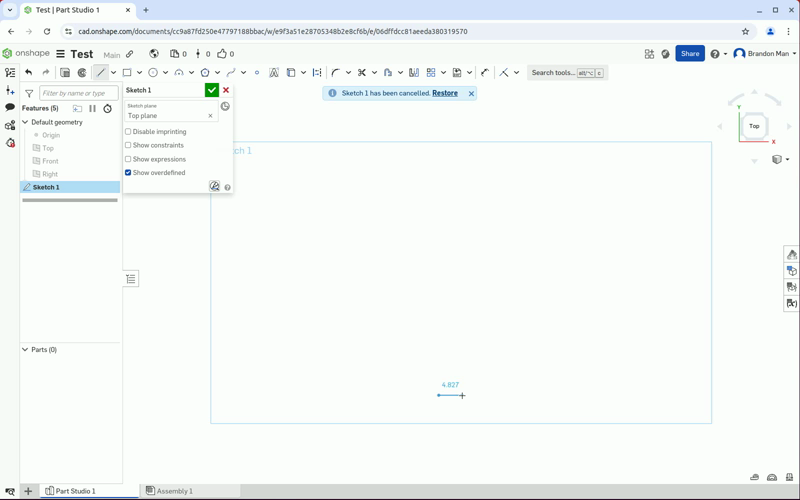
key_up(shift)
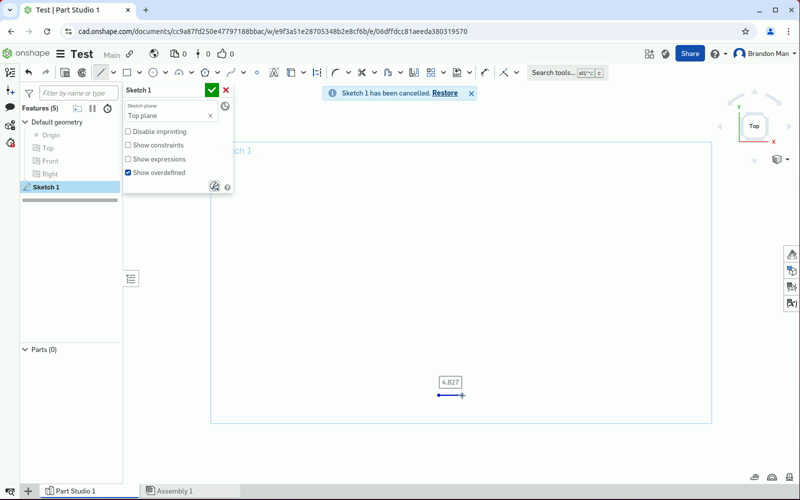
key_down(shift)
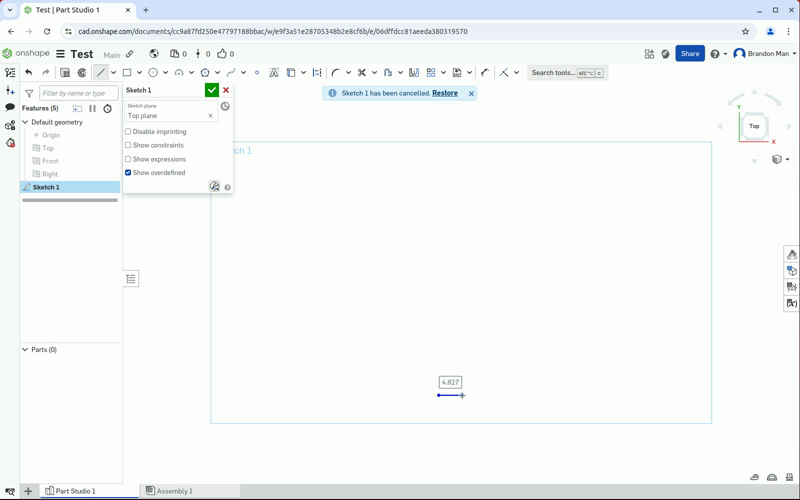
mouse_move(462, 282)
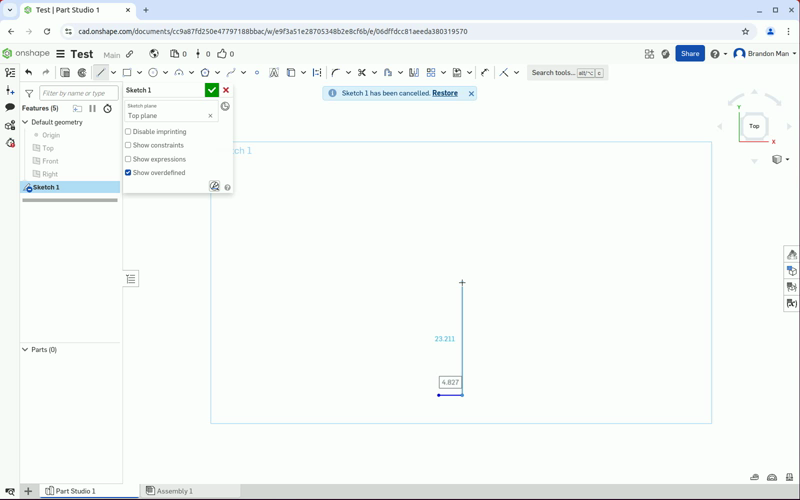
click(462, 282)
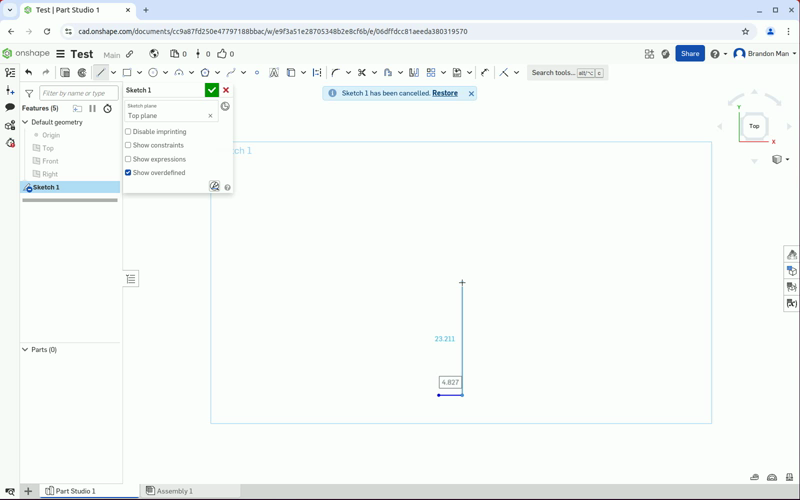
key_up(shift)
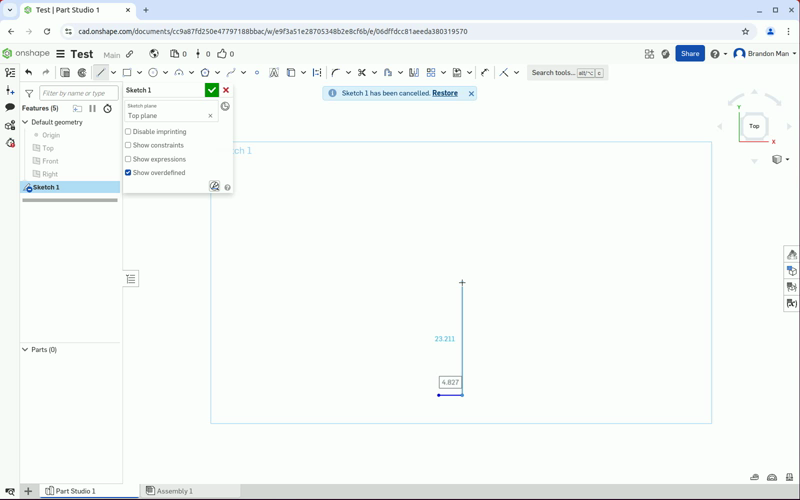
key_down(shift)
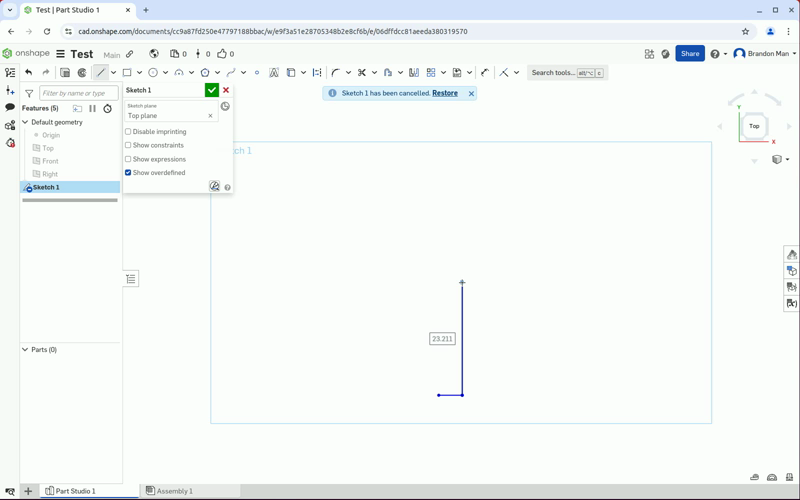
mouse_move(492, 282)
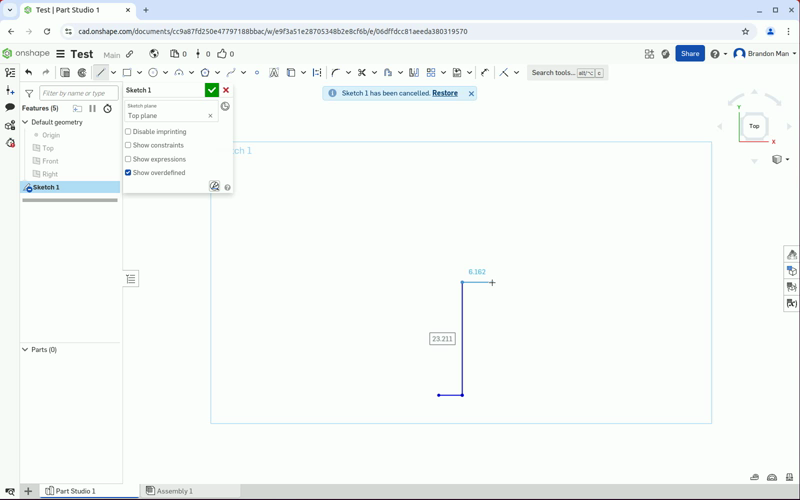
mouse_move(483, 282)
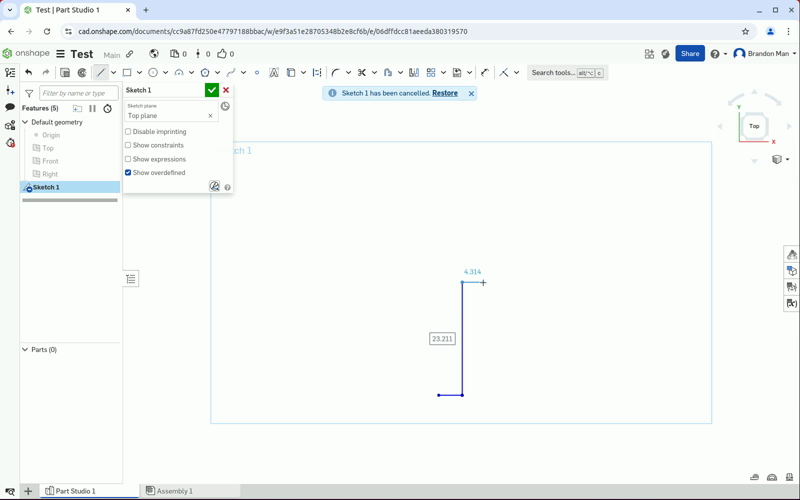
click(483, 282)
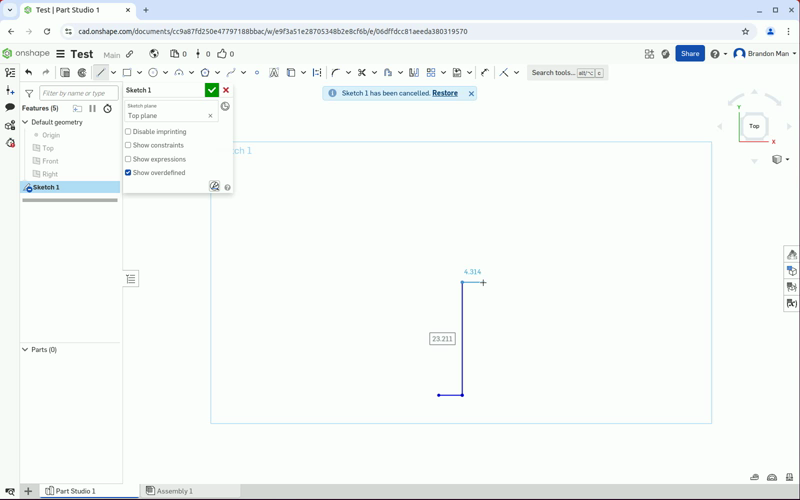
key_up(shift)
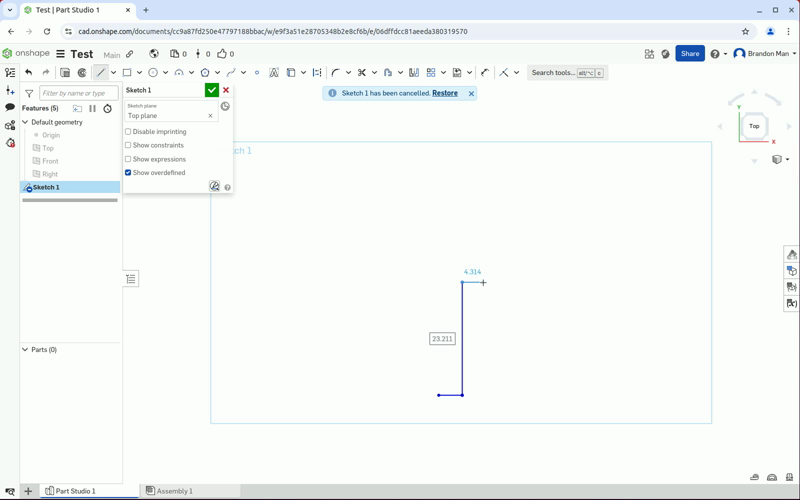
key_down(shift)
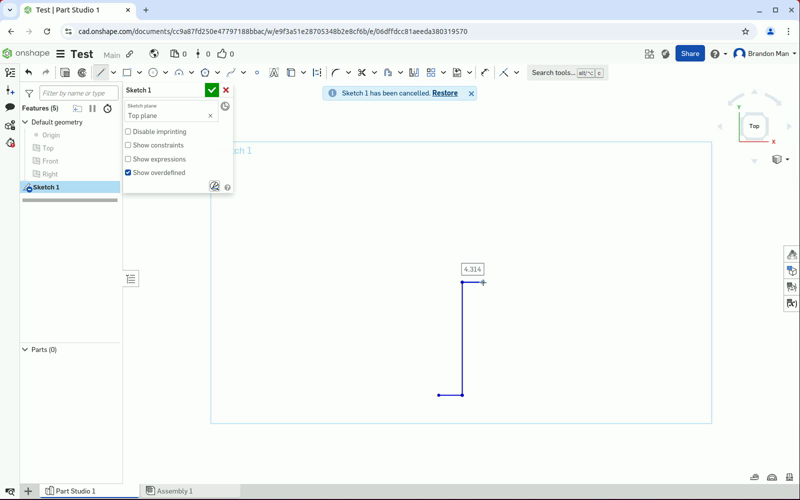
mouse_move(483, 171)
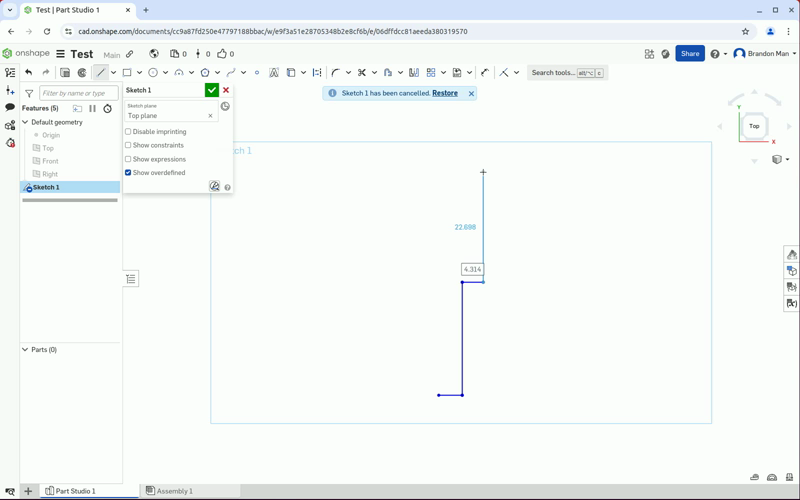
click(483, 171)
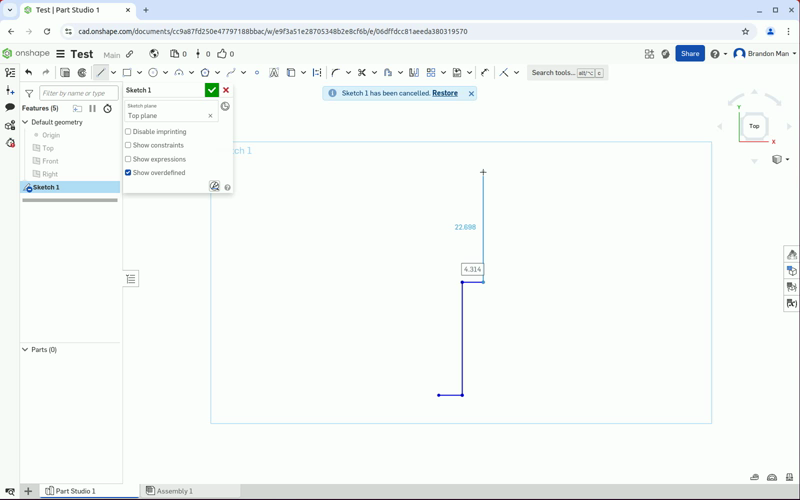
key_up(shift)
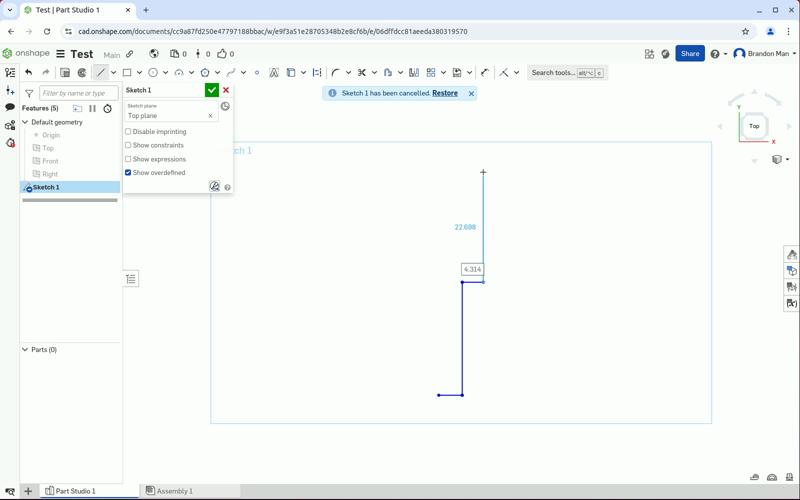
key_down(shift)
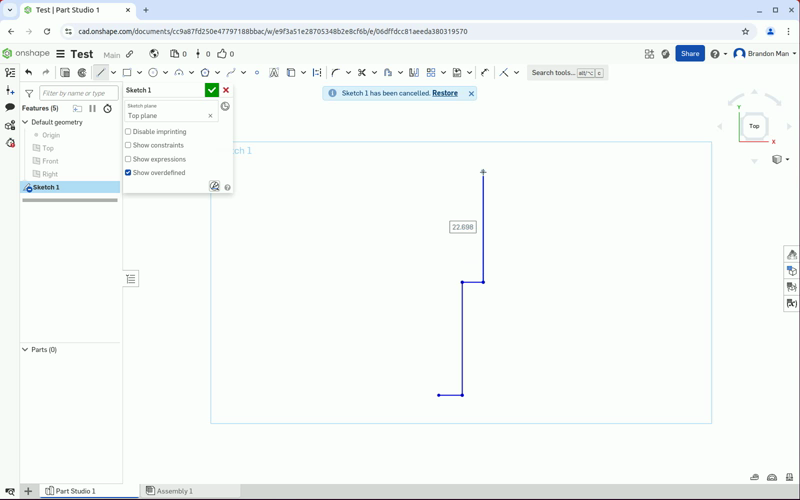
mouse_move(513, 171)
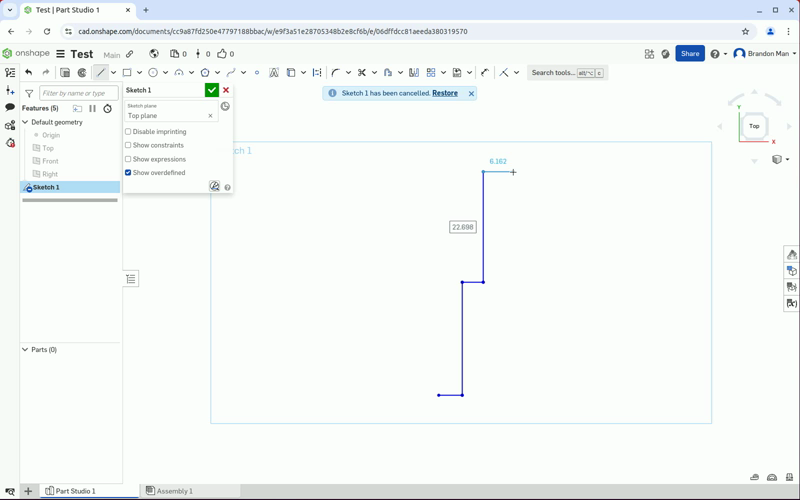
mouse_move(438, 171)
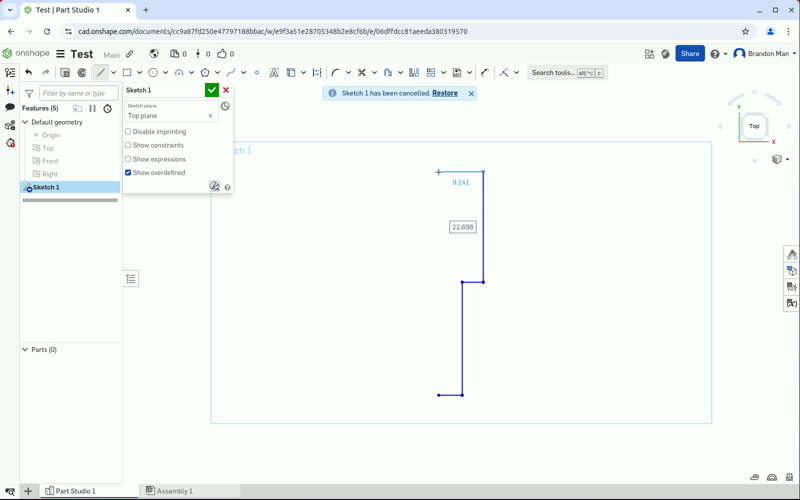
click(438, 171)
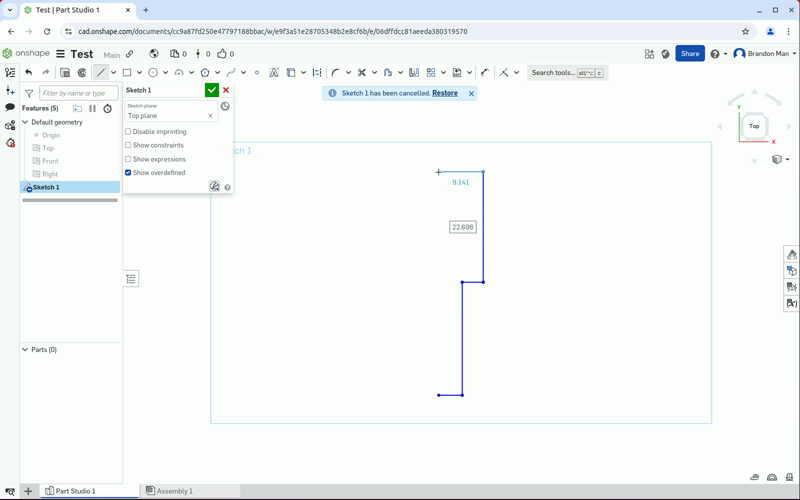
key_up(shift)
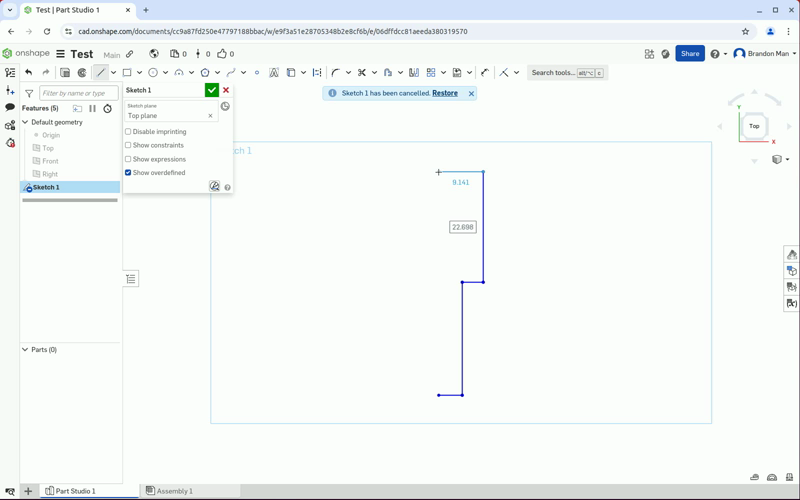
key_down(shift)
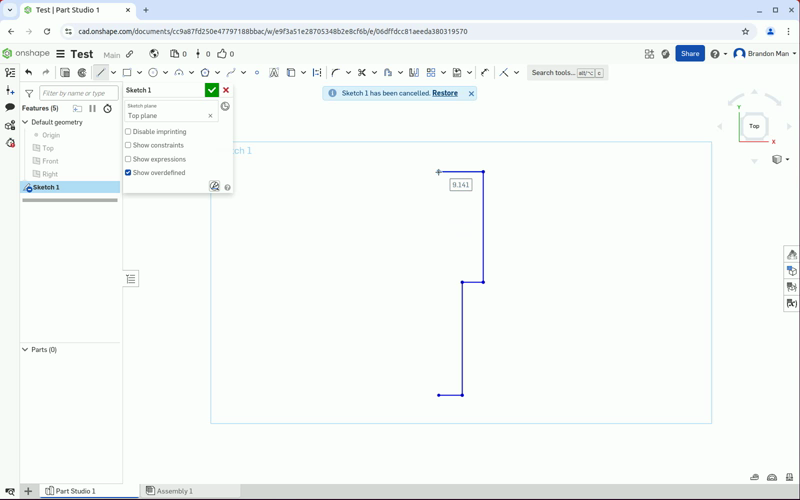
mouse_move(438, 395)
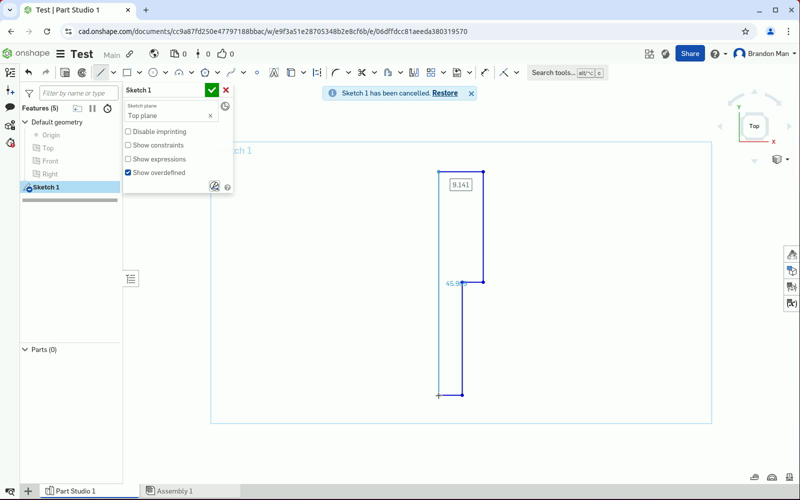
key_up(shift)
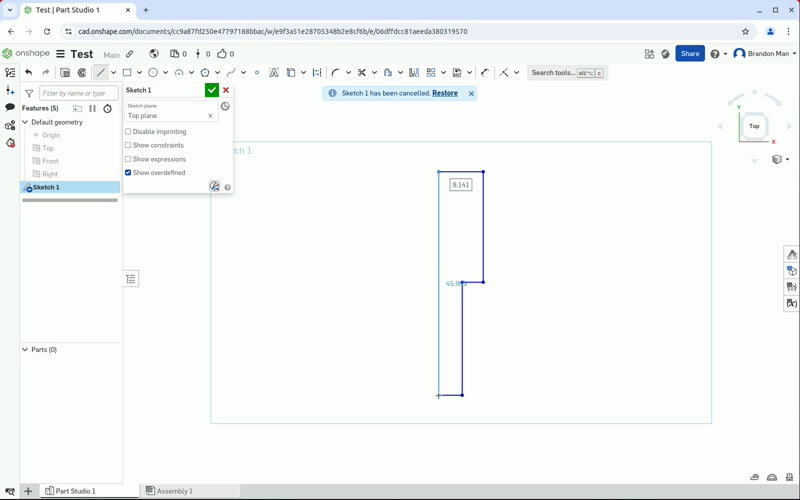
click(438, 395)
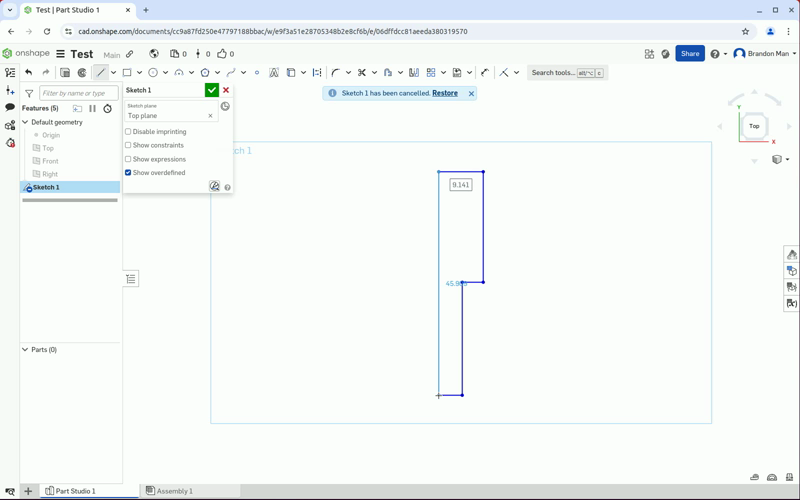
key(esc)
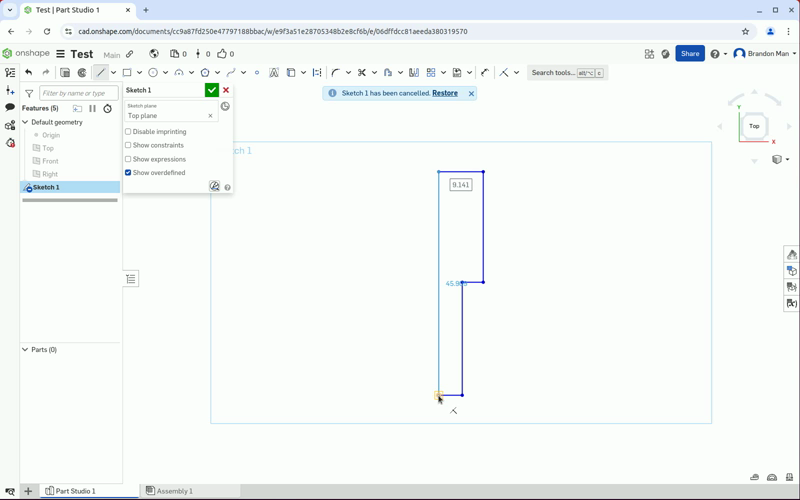
mouse_move(460, 216)
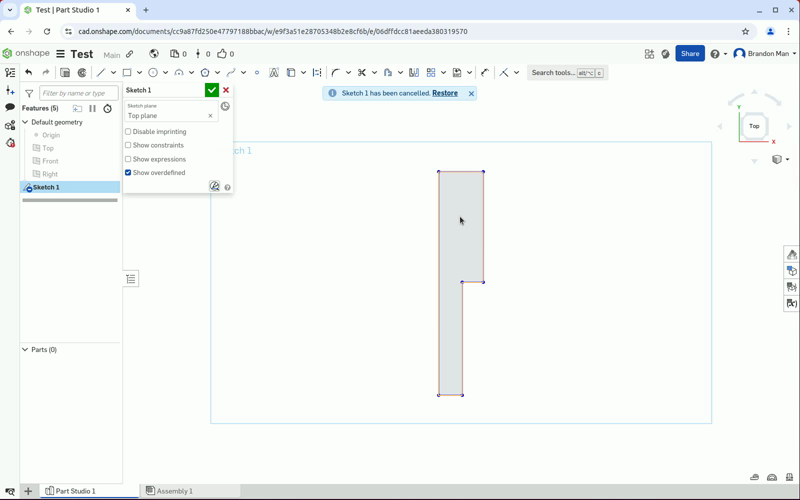
click(460, 216)
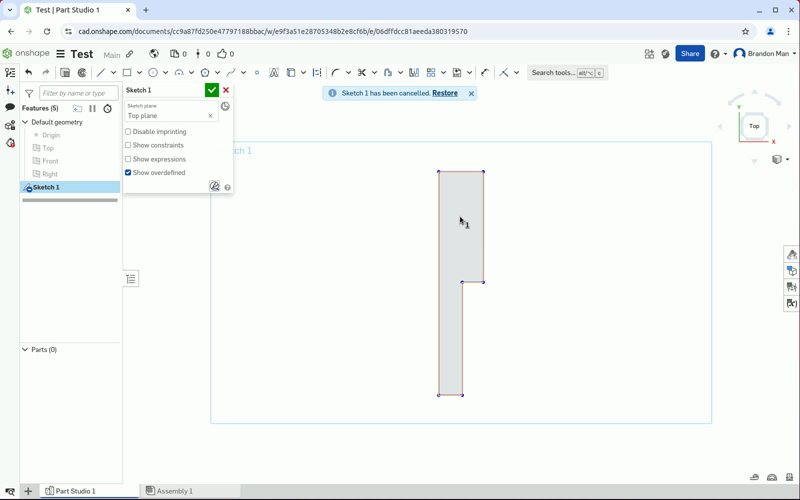
mouse_move(73, 352)
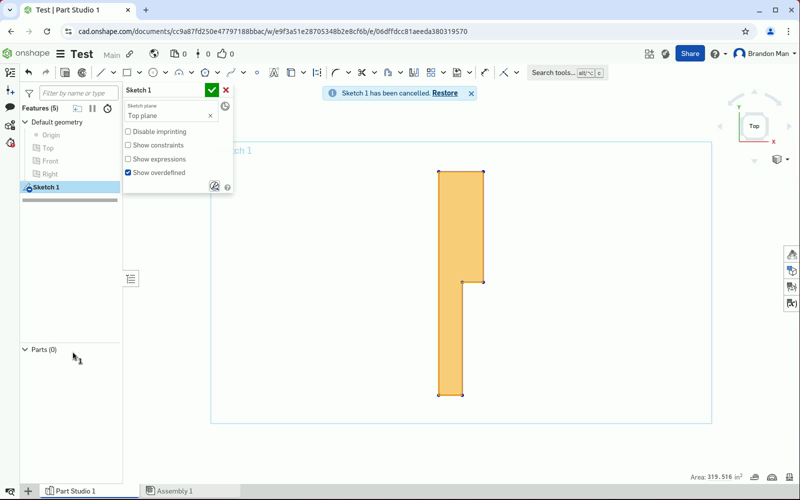
key(shift+y)
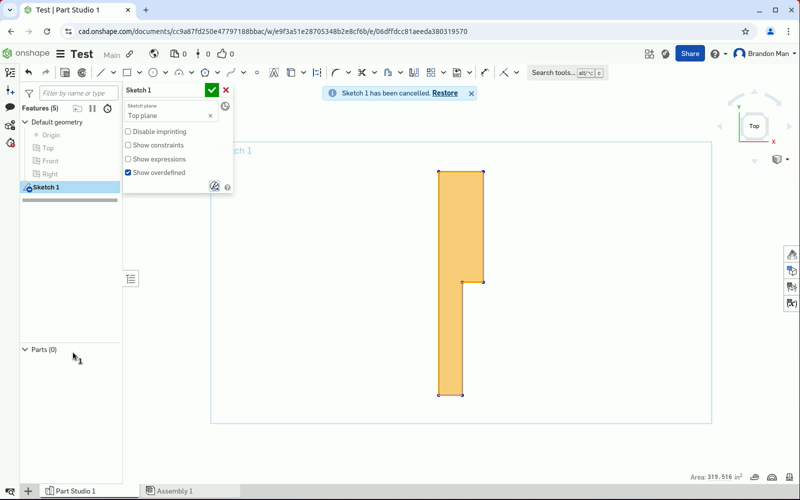
key(shift+e)
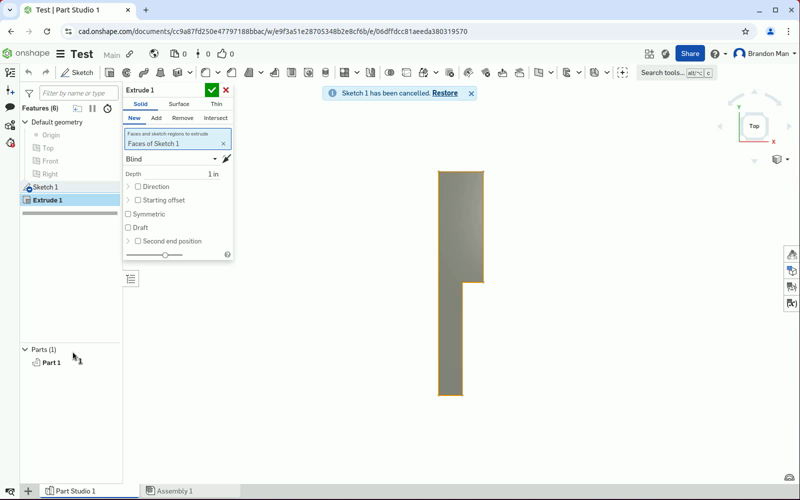
mouse_move(143, 106)
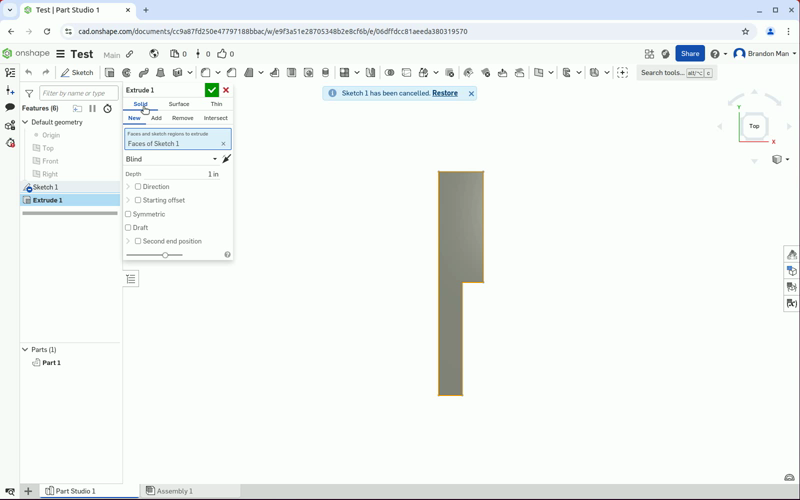
click(143, 106)
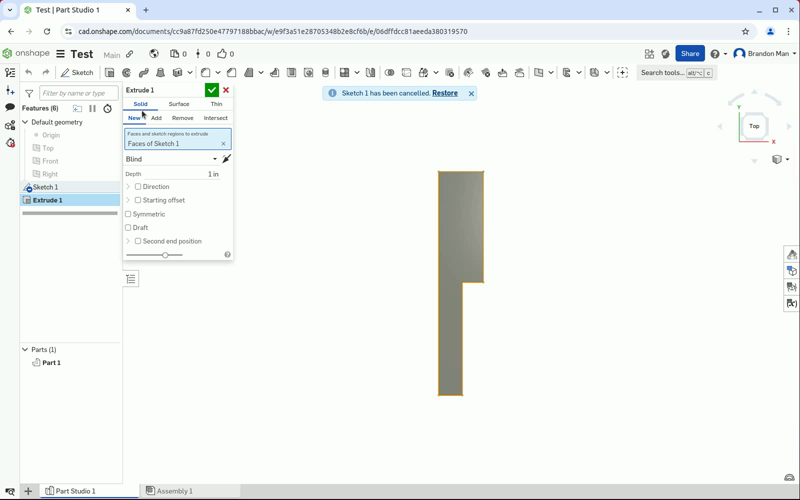
mouse_move(137, 120)
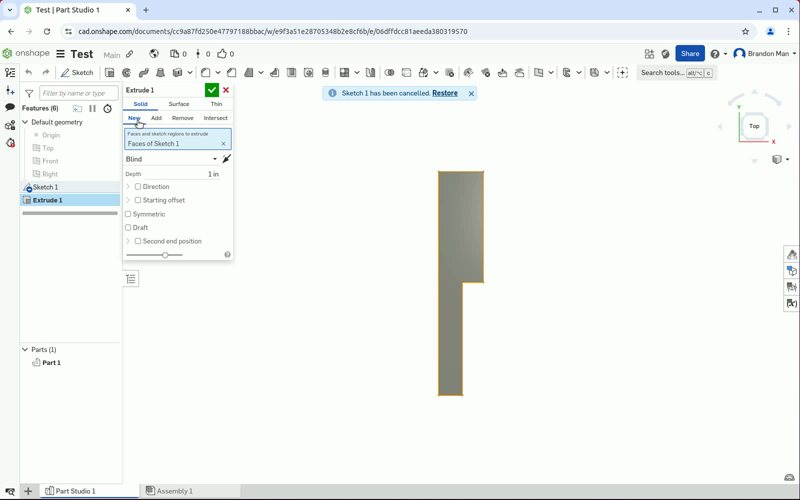
click(137, 120)
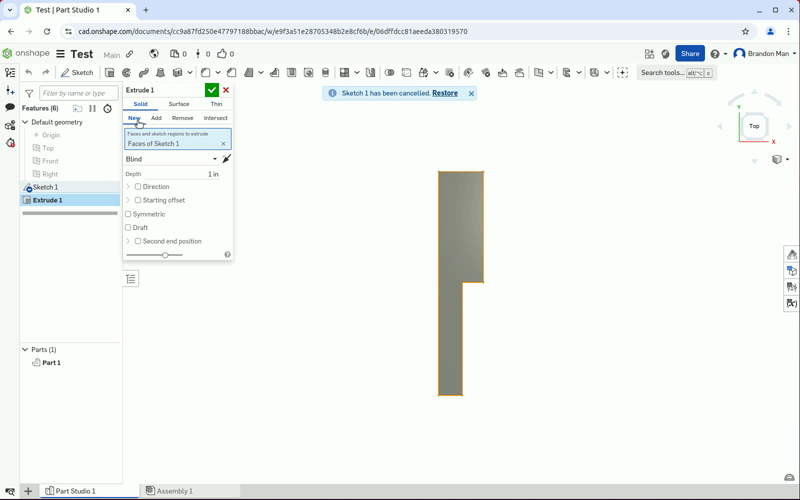
key(tab, 4)
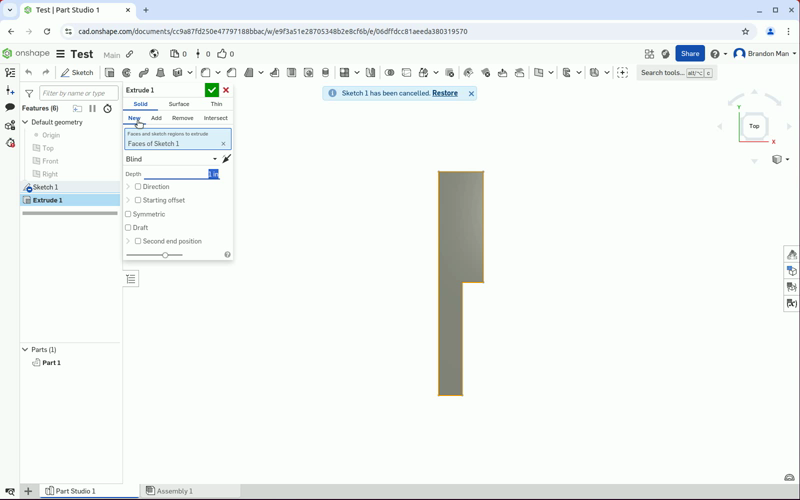
text(12.998)
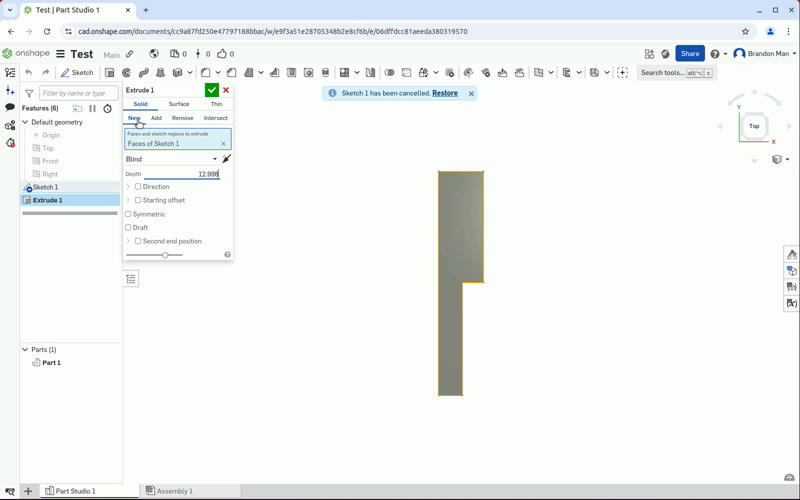
key(enter)
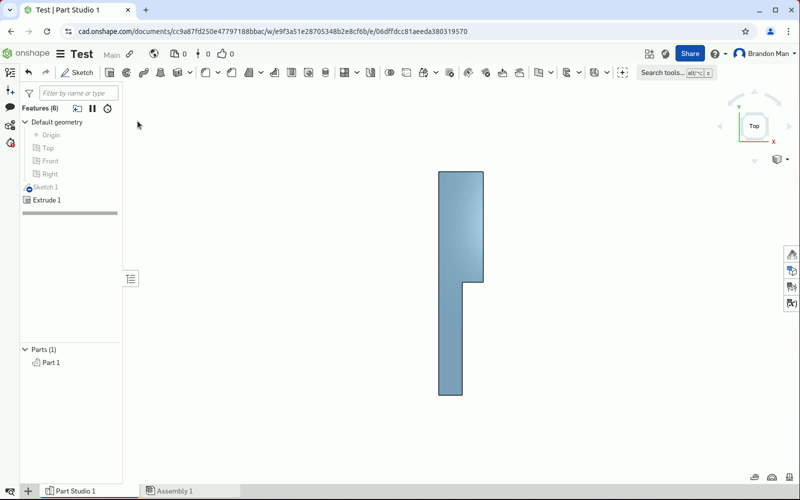
key(shift+h)
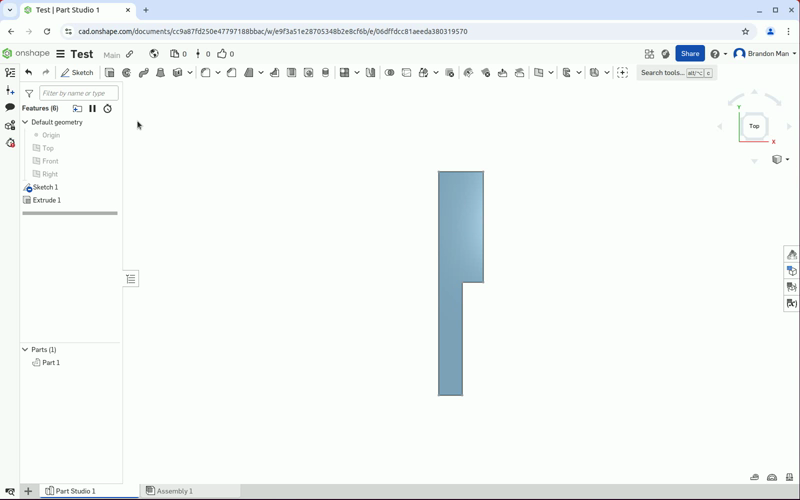
key(shift+h)
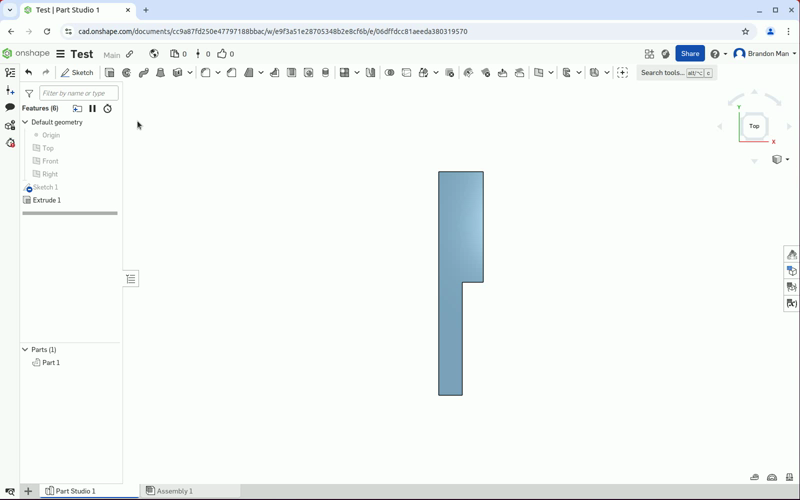
mouse_move(73, 189)
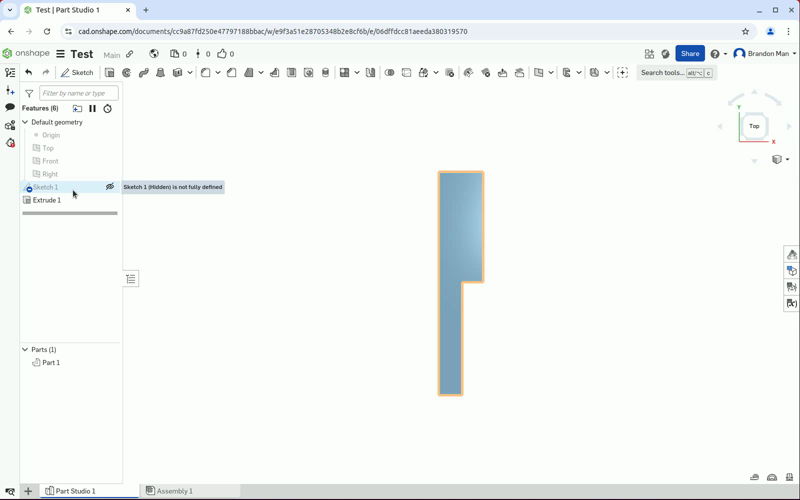
click(73, 189)
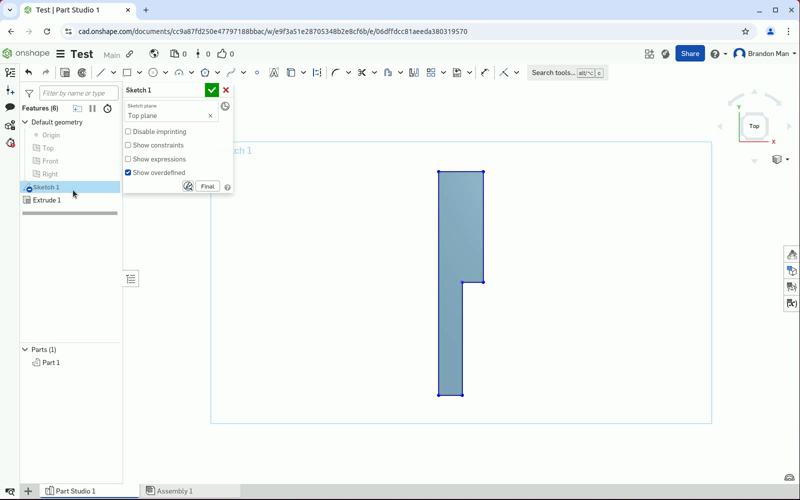
mouse_move(229, 92)
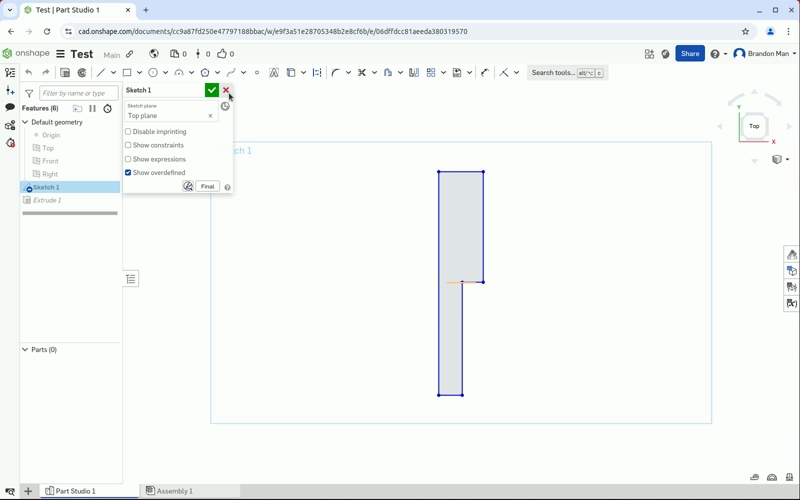
click(229, 92)
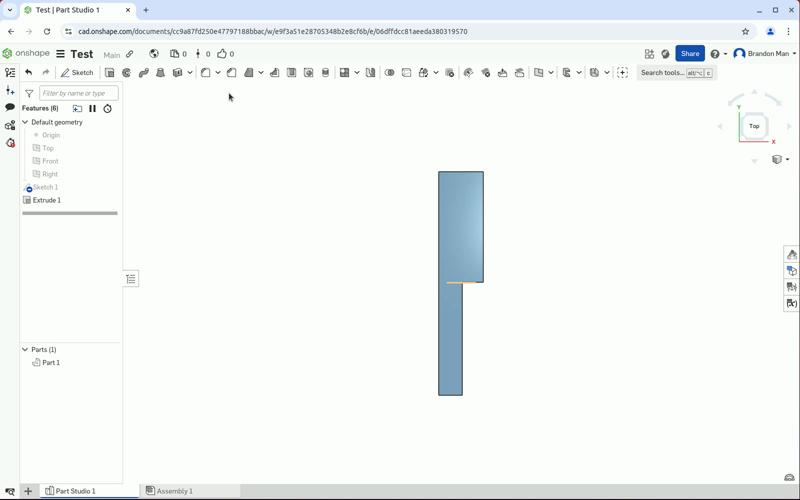
mouse_move(73, 352)
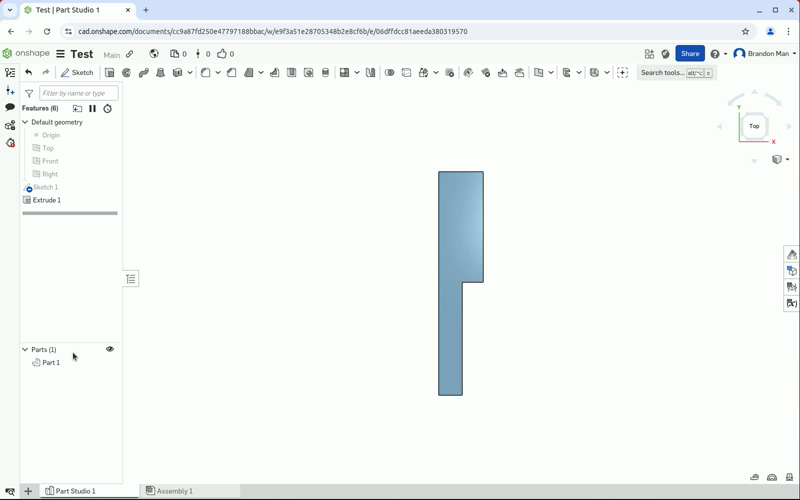
key(y)
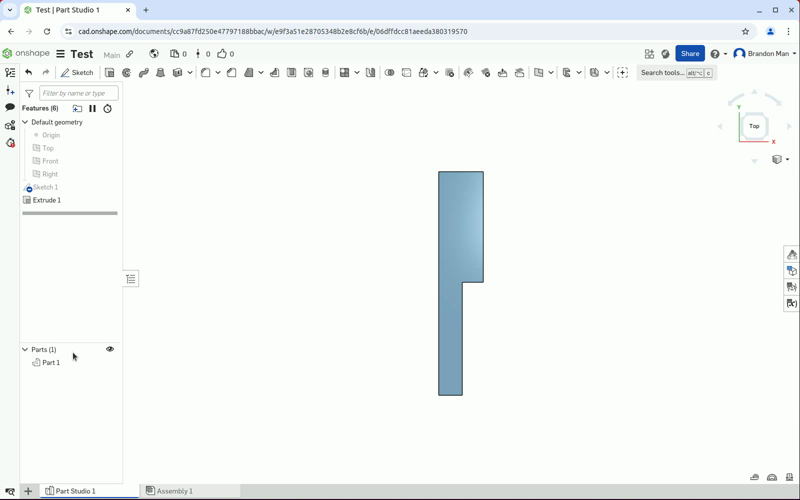
key(shift+p)
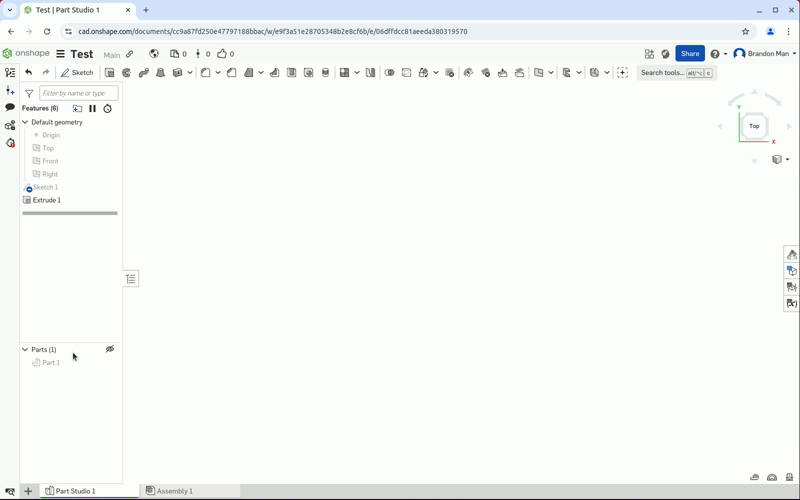
key(space)
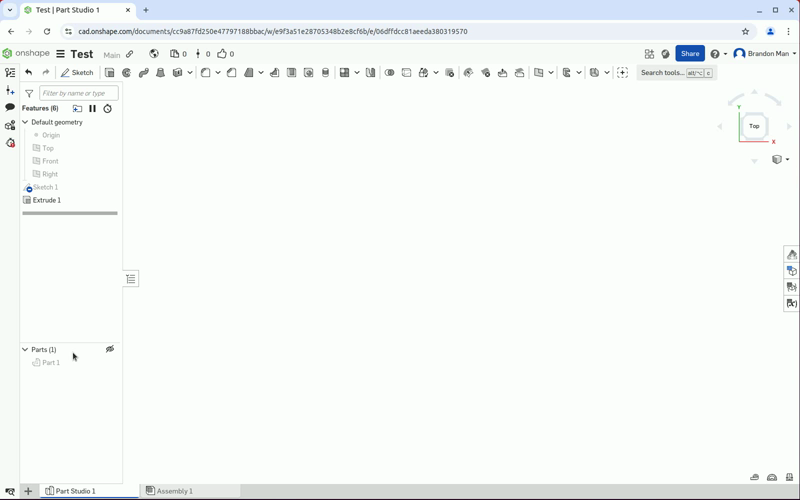
key_down(shift)
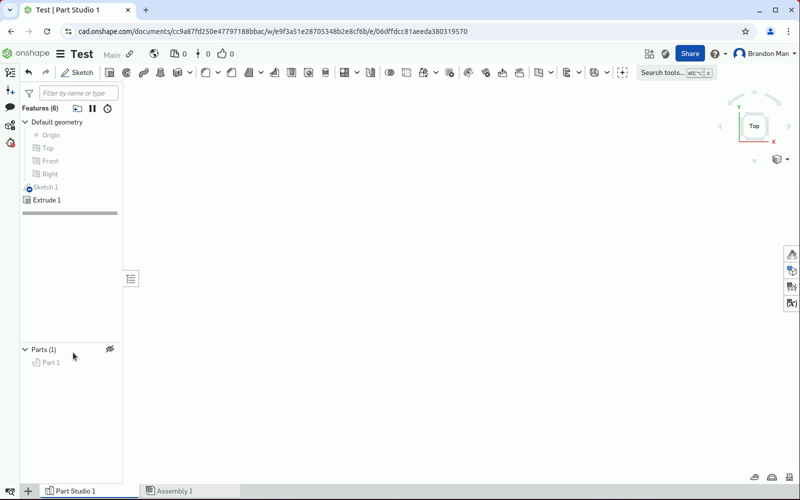
key(up)
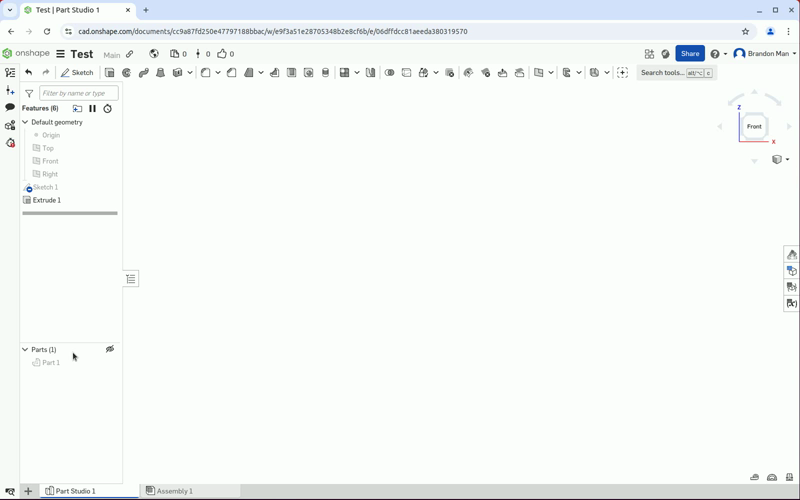
key_up(shift)
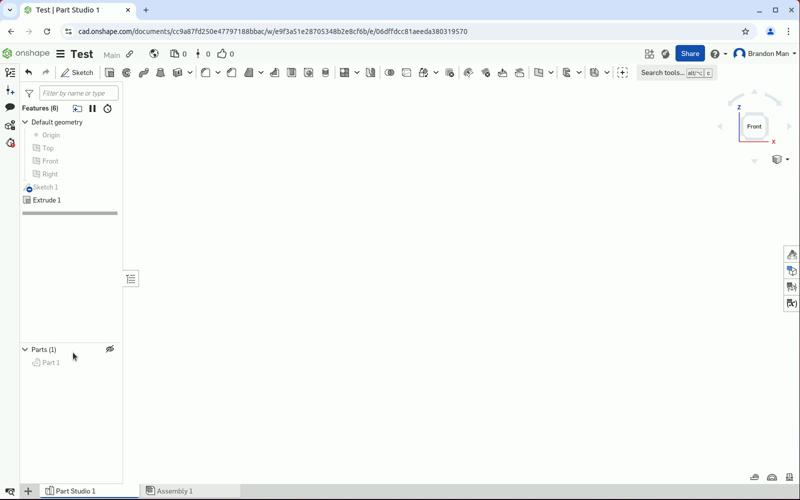
key(space)
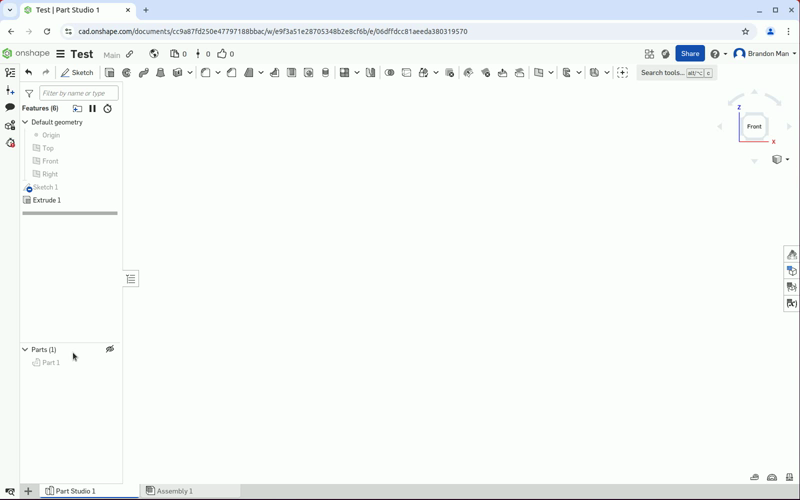
key_down(shift)
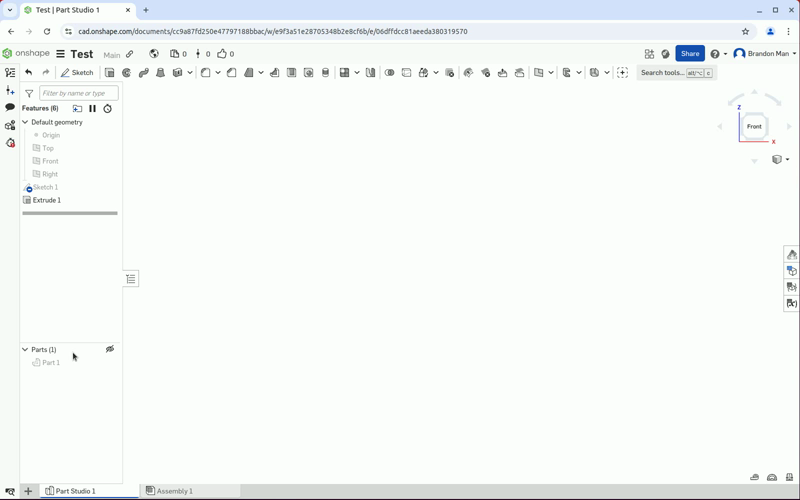
key(left)
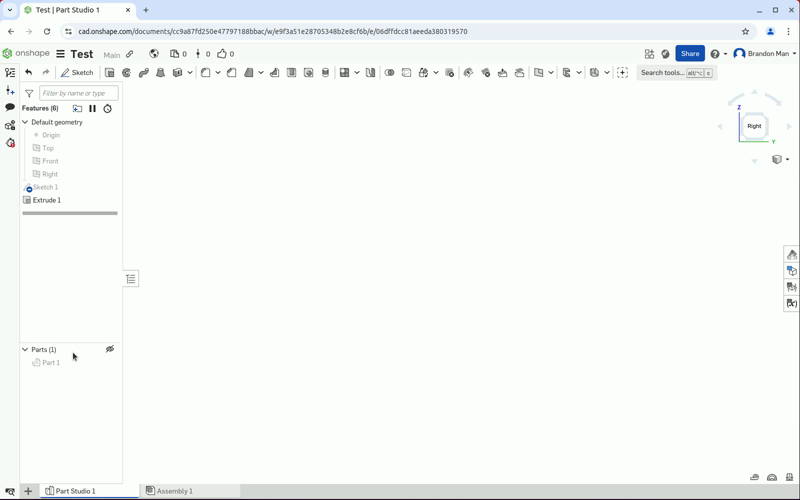
key_up(shift)
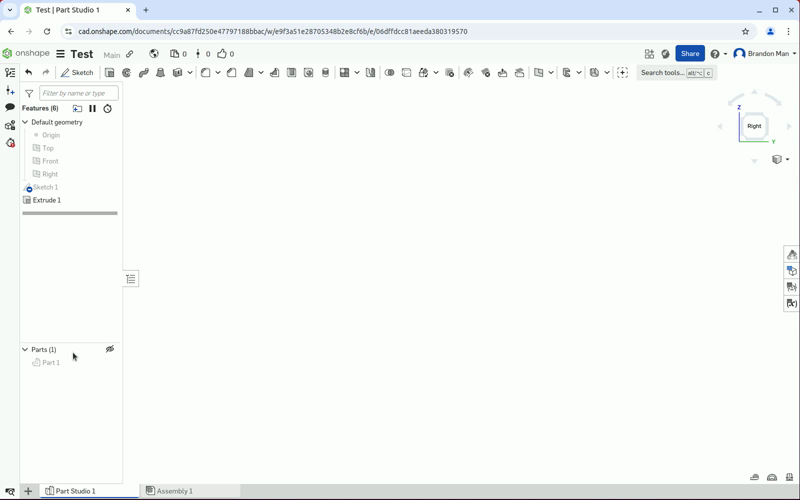
mouse_move(73, 352)
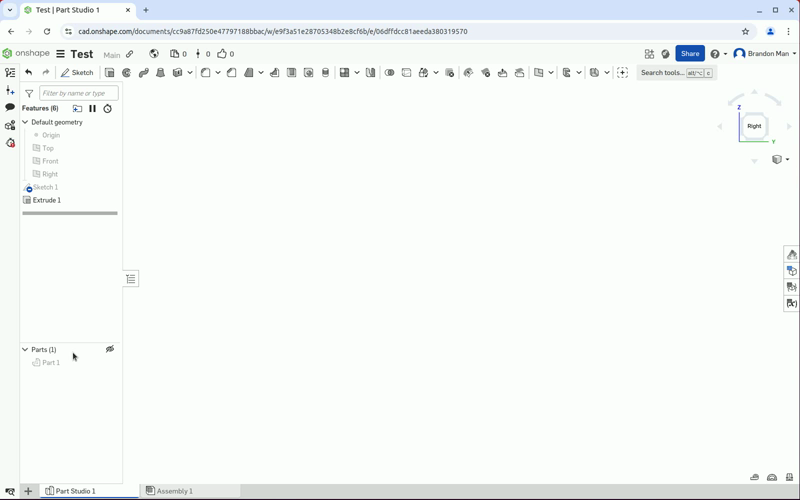
key(shift+y)
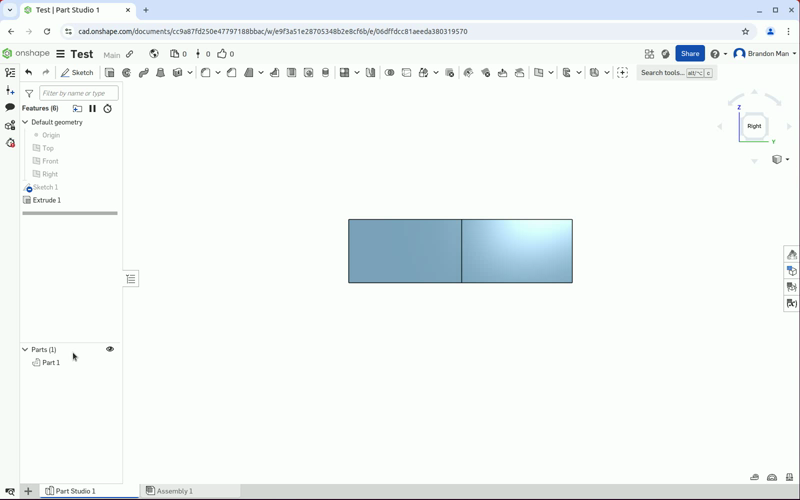
mouse_move(541, 75)
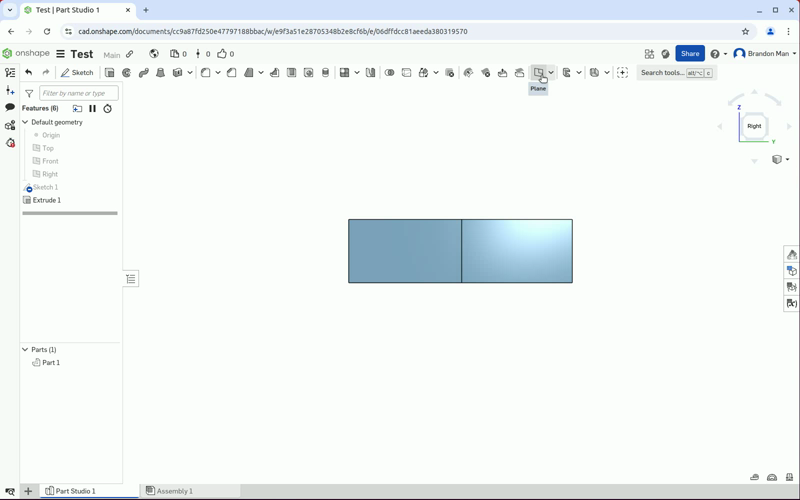
click(541, 75)
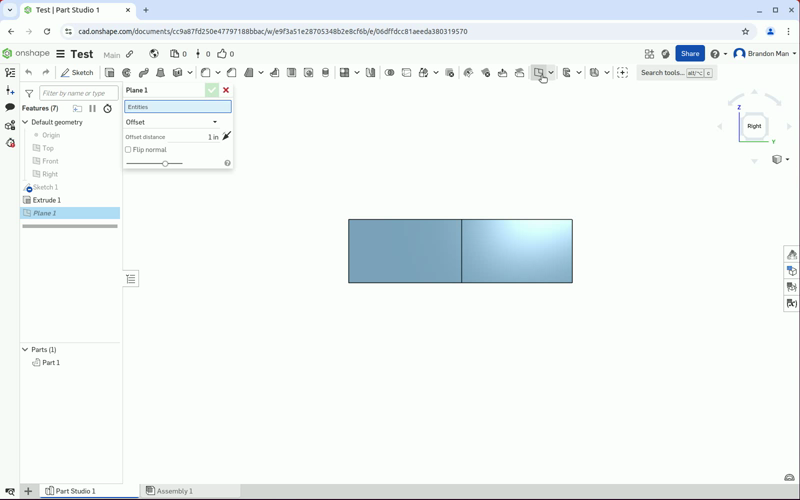
mouse_move(73, 176)
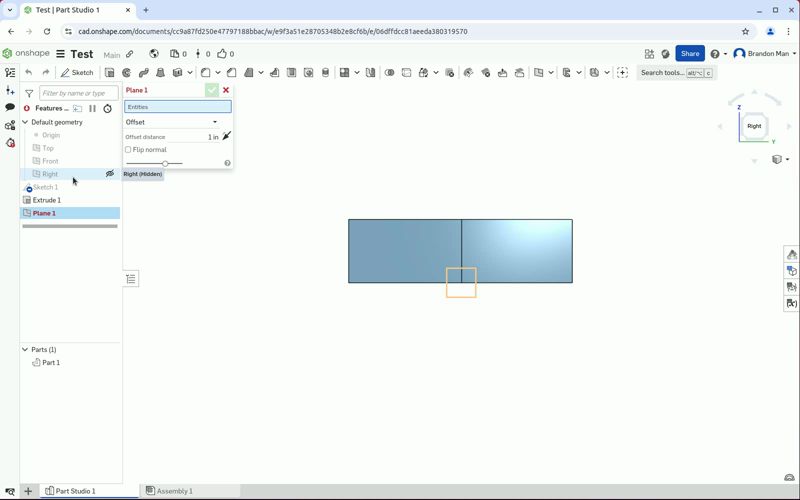
click(73, 176)
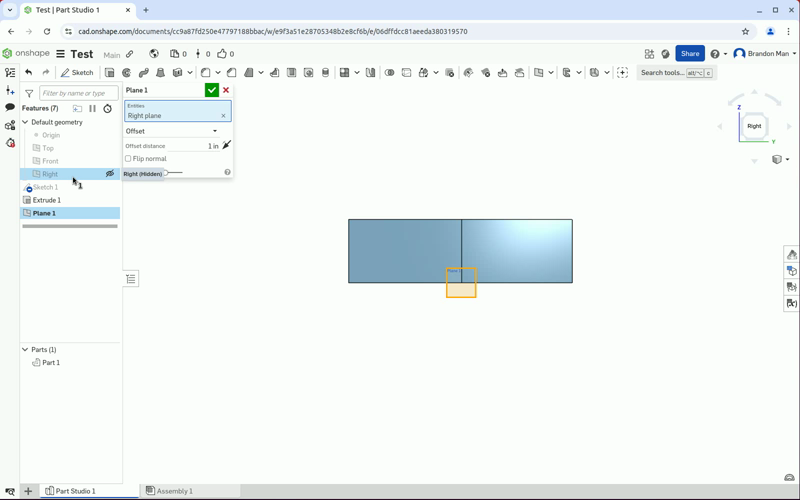
key(tab, 2)
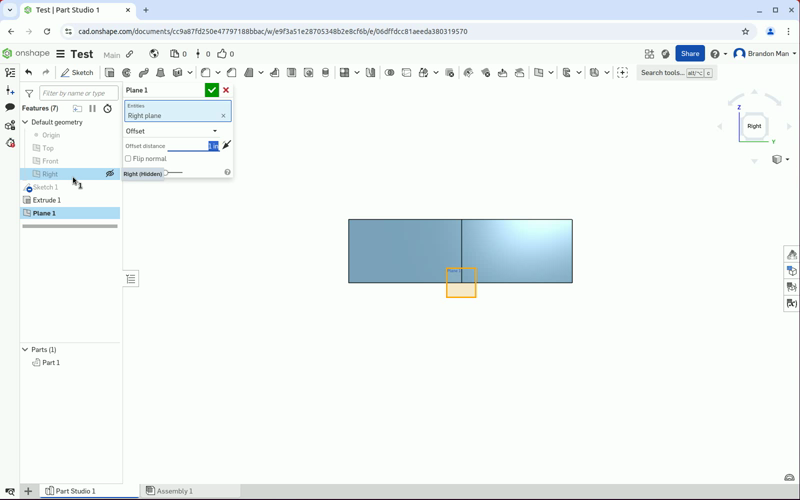
text(4.56)
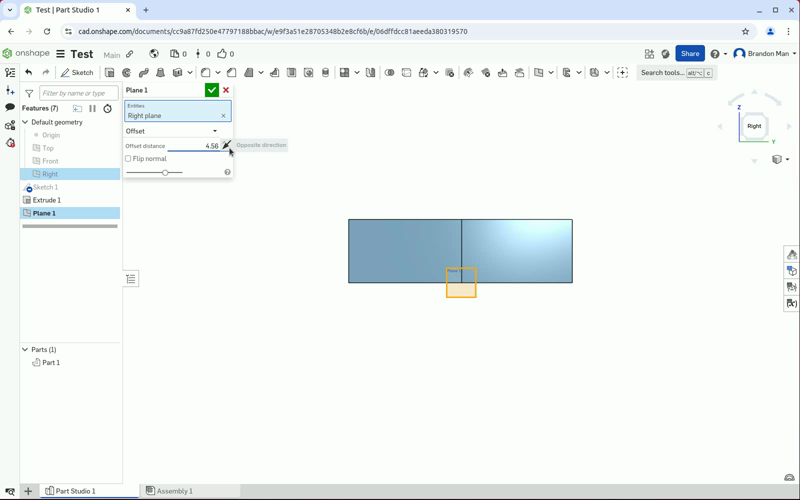
mouse_move(229, 147)
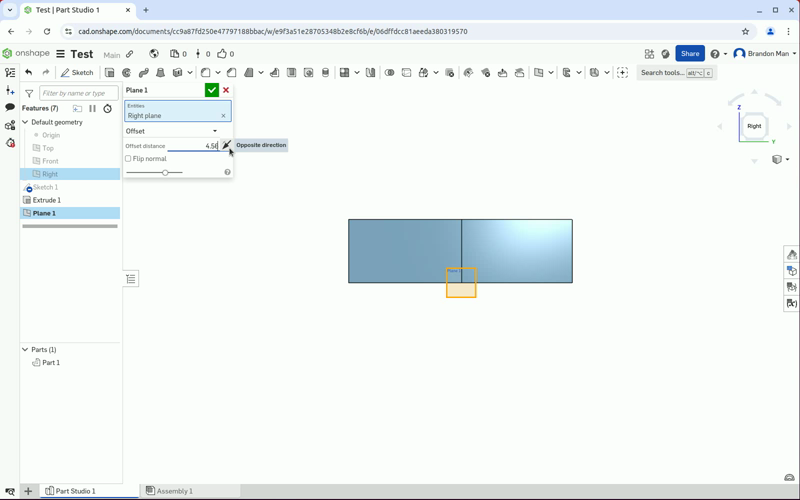
click(229, 147)
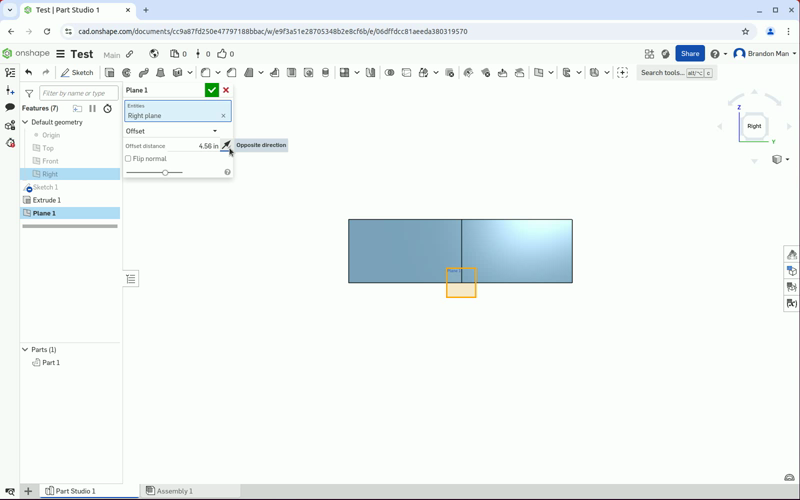
key(enter, 2)
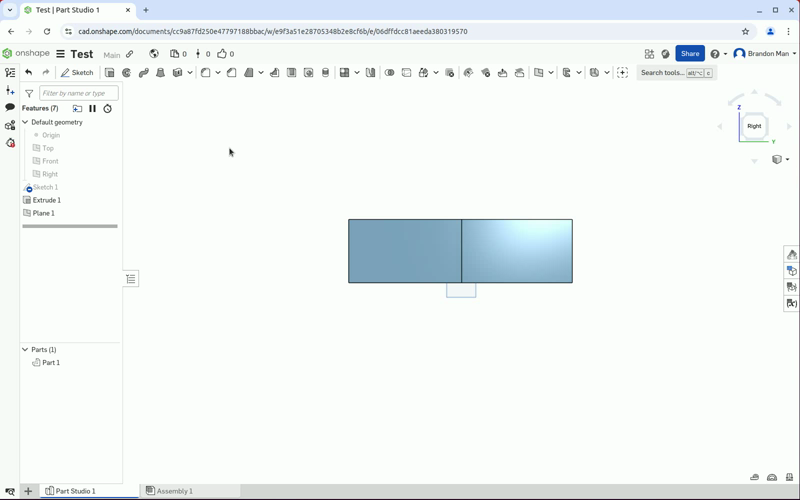
key(shift+s)
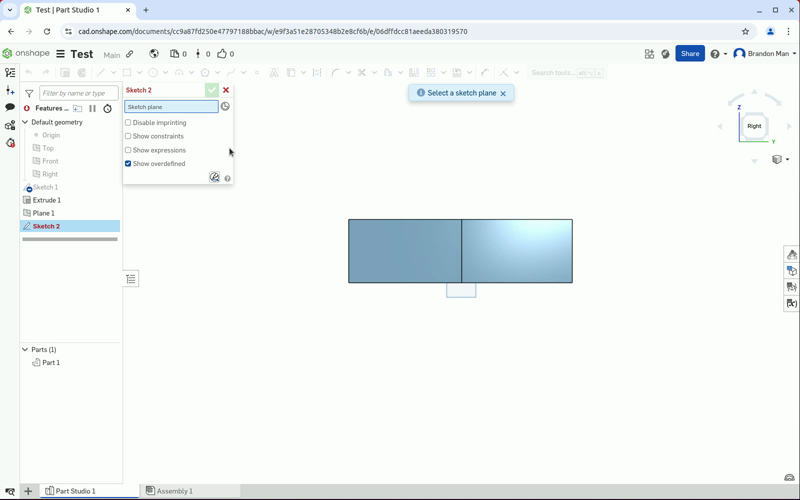
mouse_move(73, 215)
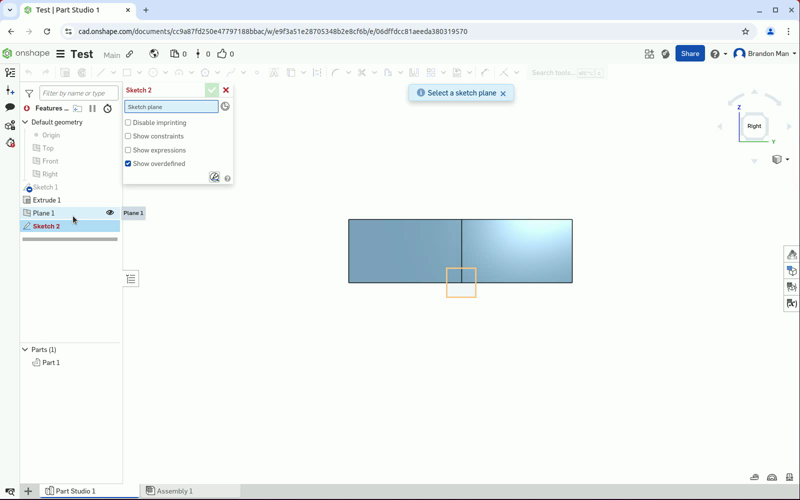
click(73, 215)
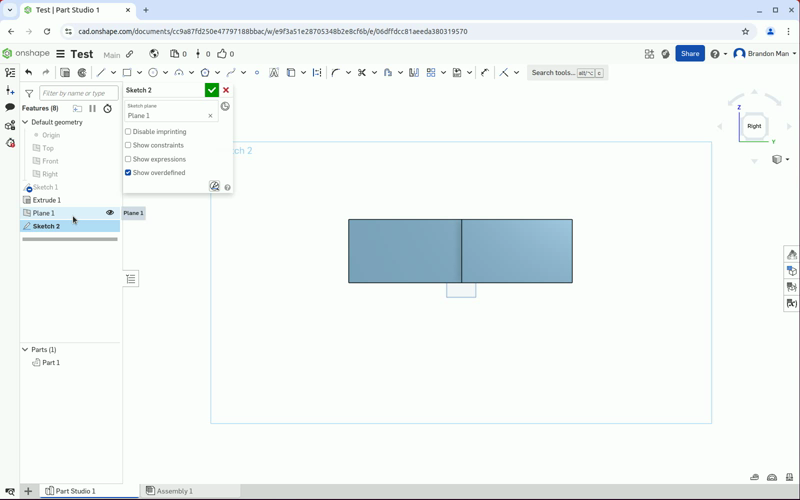
mouse_move(73, 352)
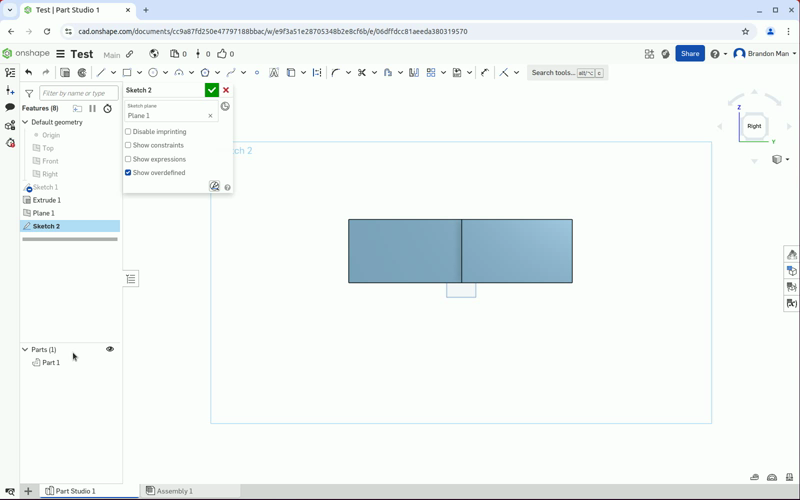
key(y)
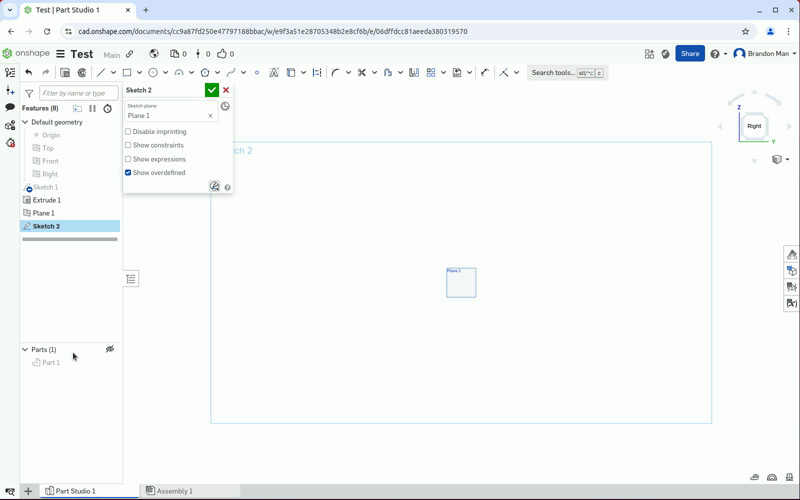
key(c)
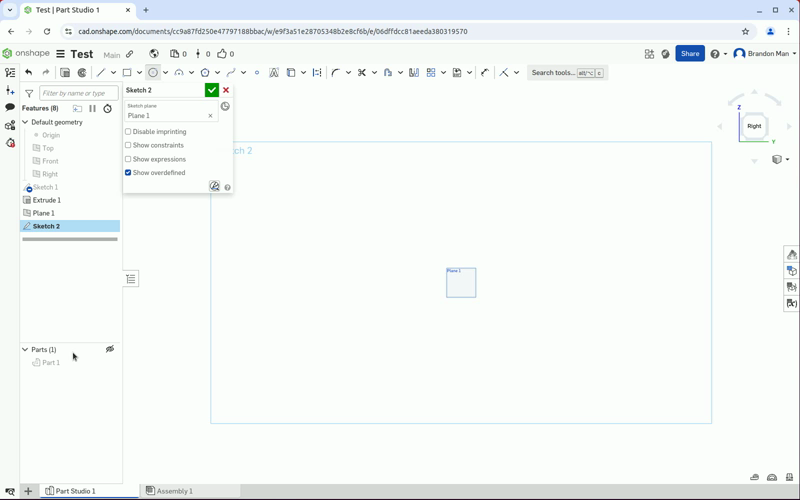
key_down(shift)
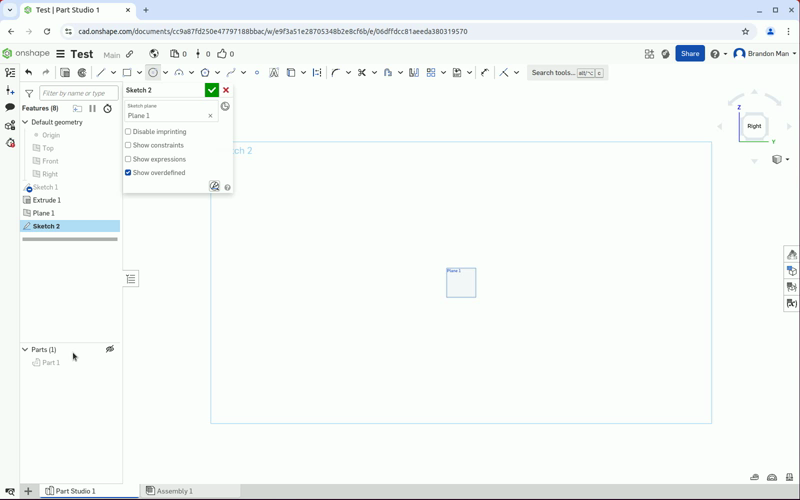
mouse_move(375, 251)
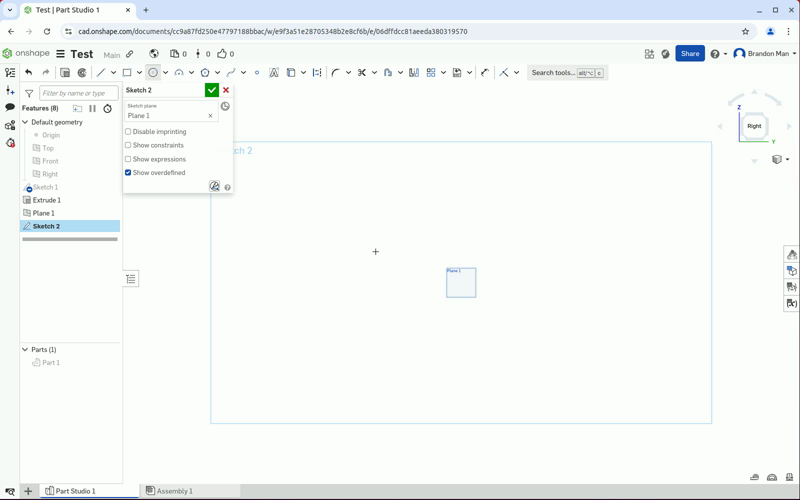
click(375, 251)
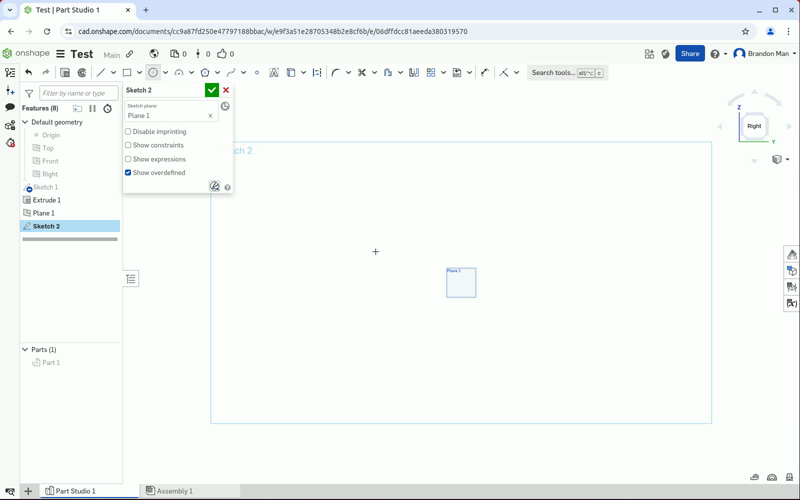
key_up(shift)
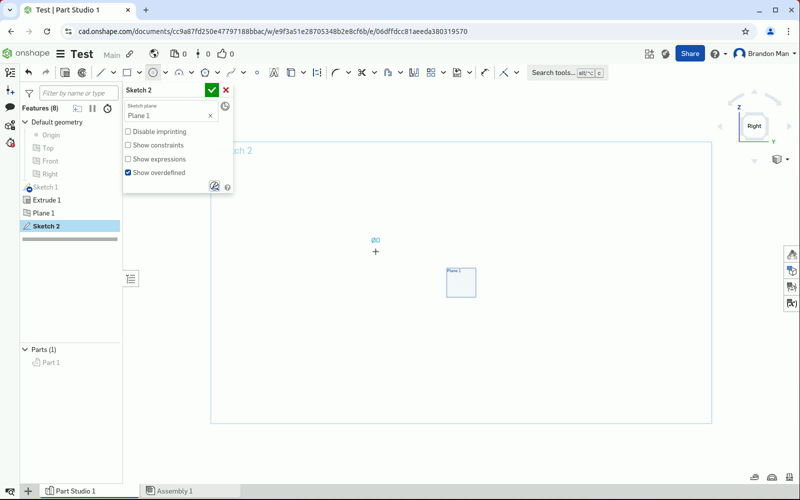
mouse_move(383, 251)
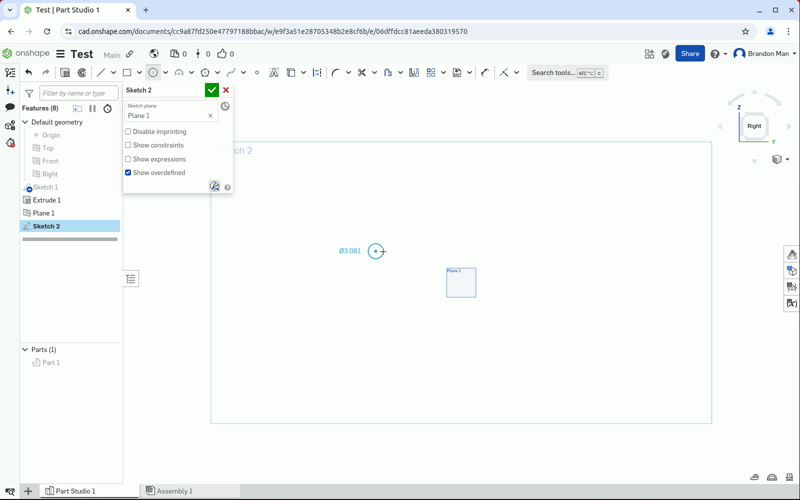
click(383, 251)
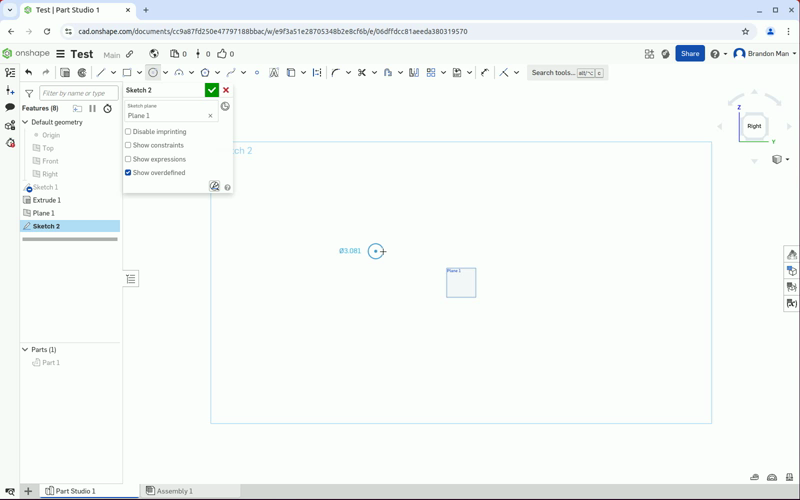
key(esc)
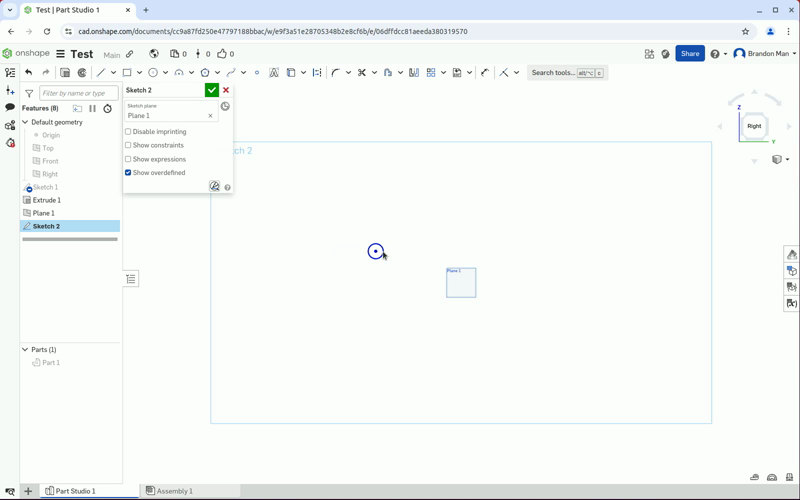
mouse_move(374, 253)
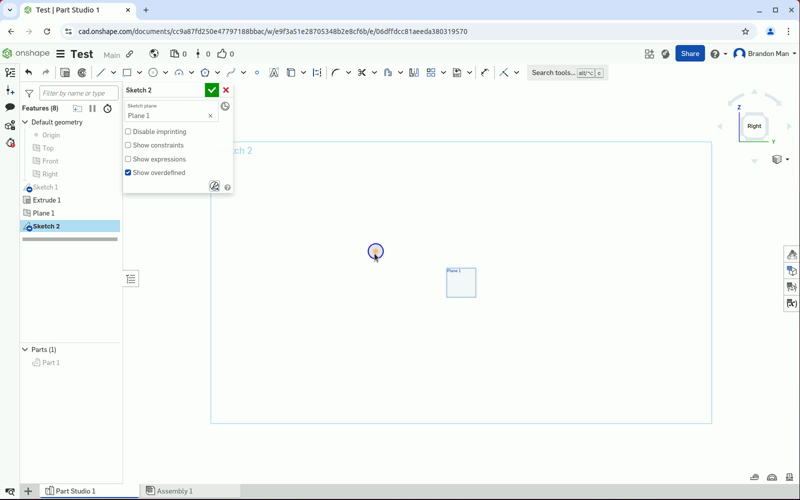
scroll(6)
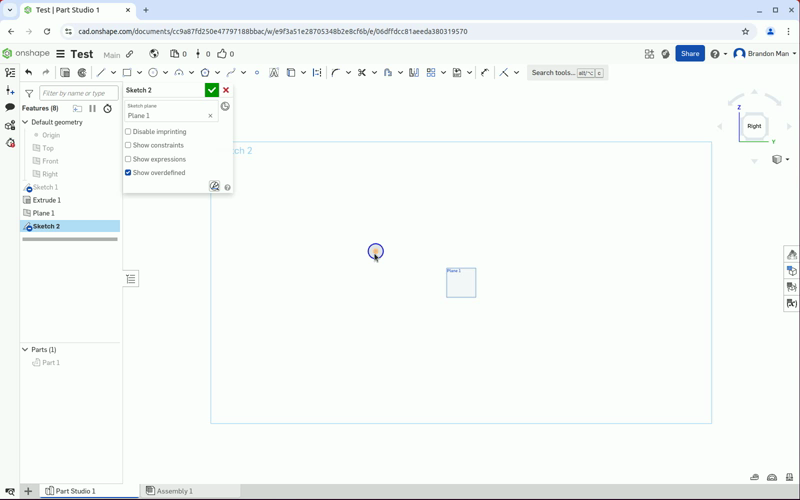
scroll(6)
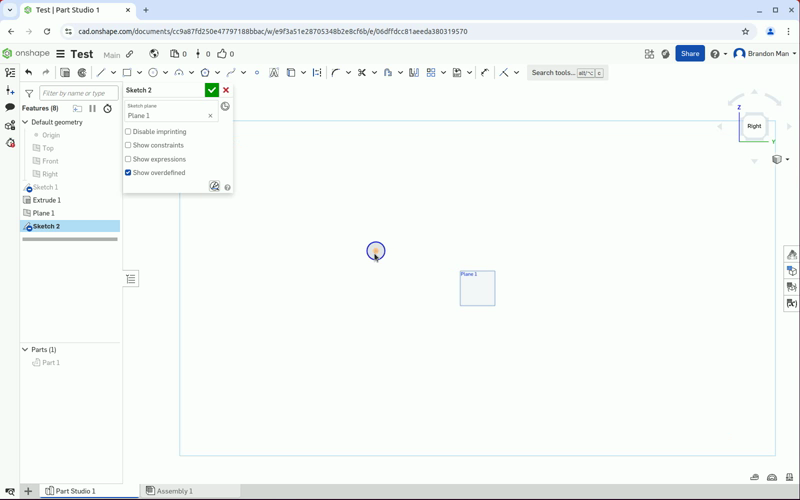
scroll(6)
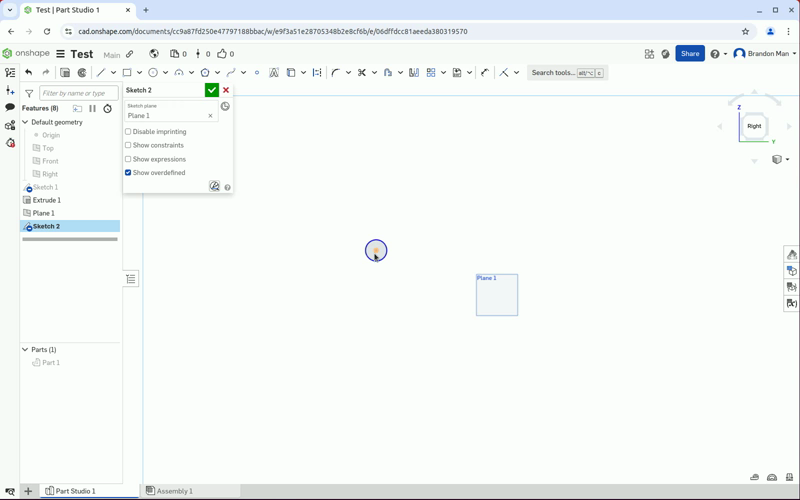
scroll(6)
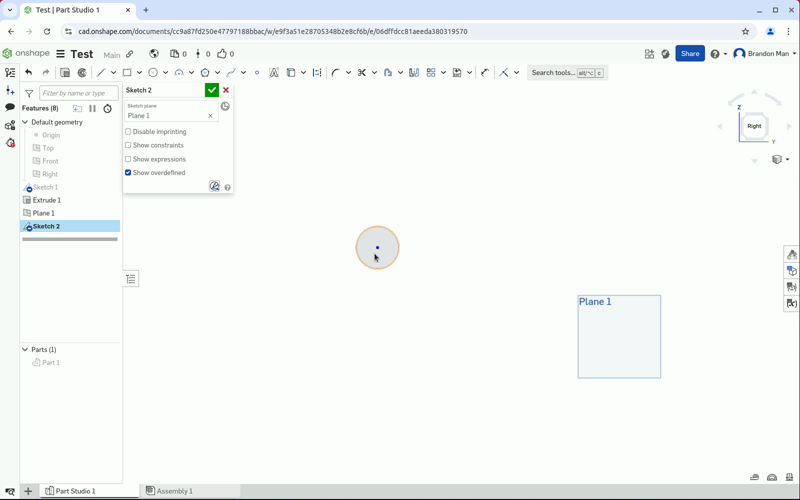
scroll(6)
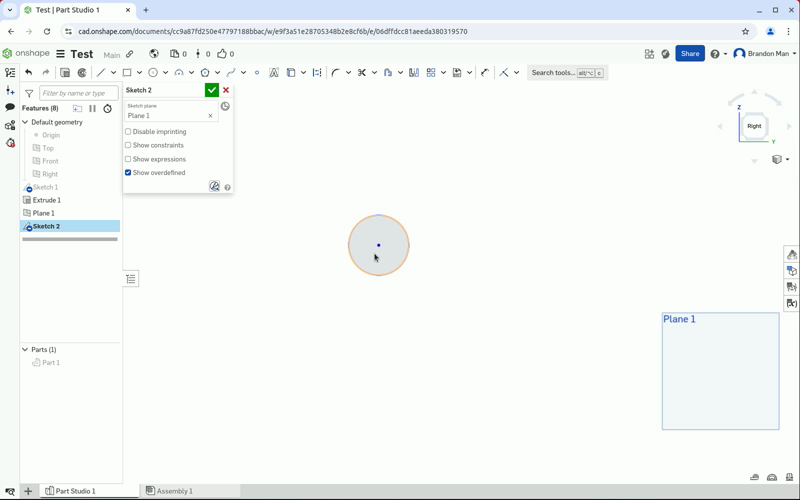
scroll(6)
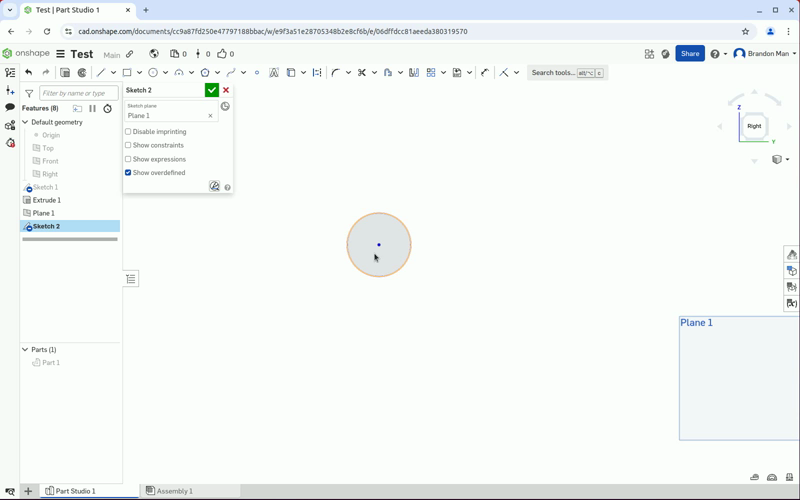
scroll(6)
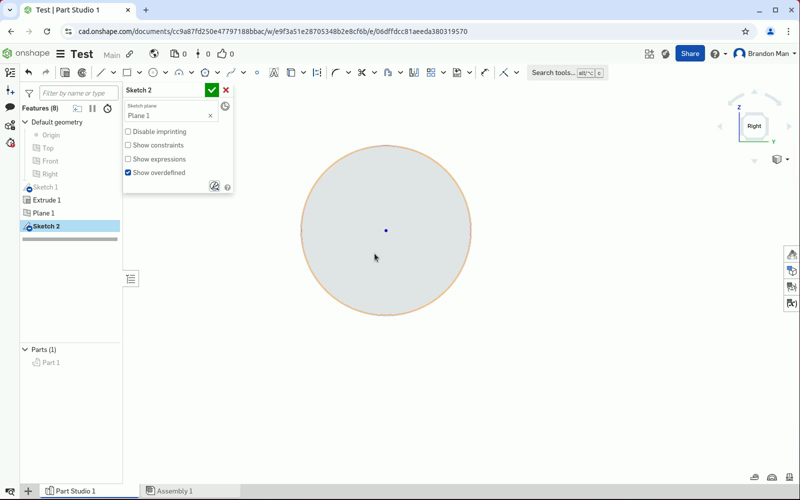
click(374, 253)
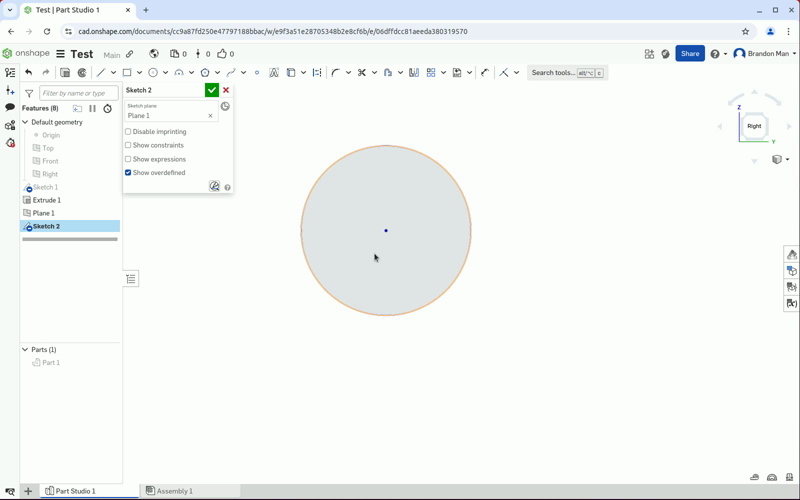
scroll(-6)
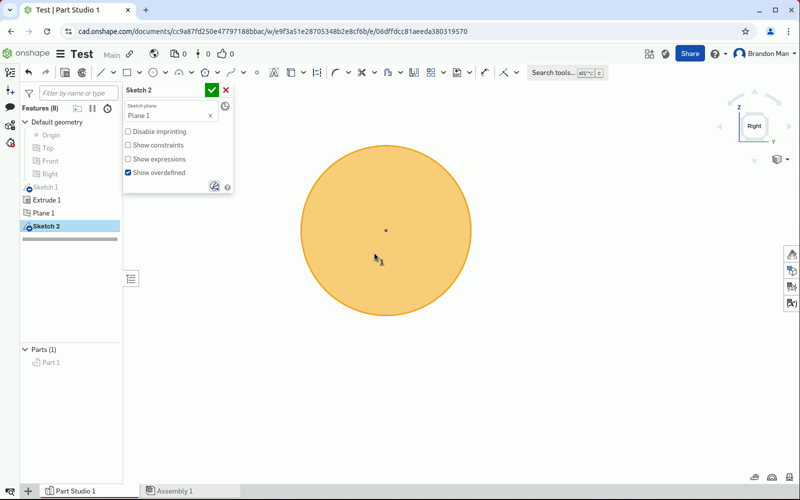
scroll(-6)
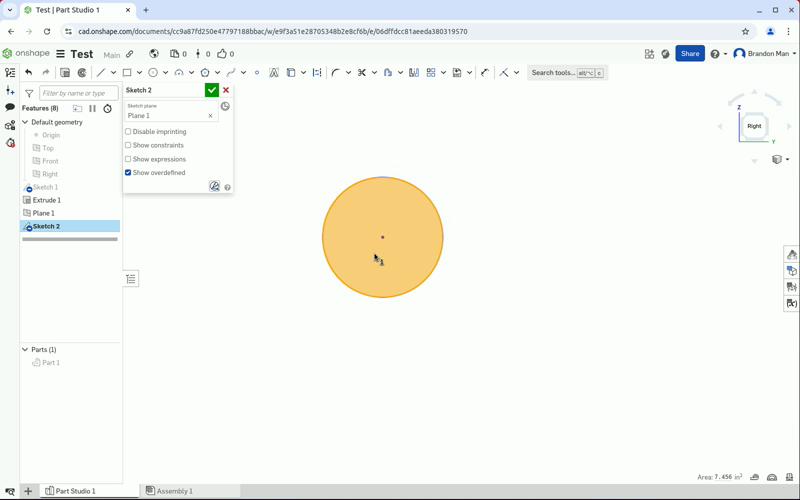
scroll(-6)
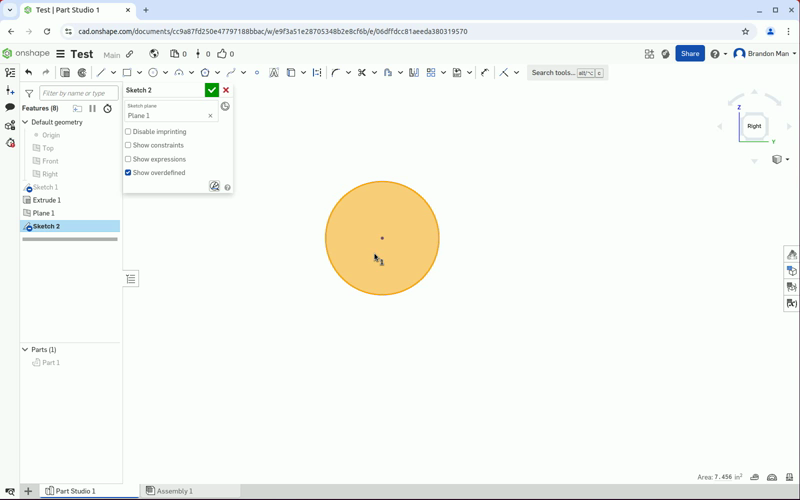
scroll(-6)
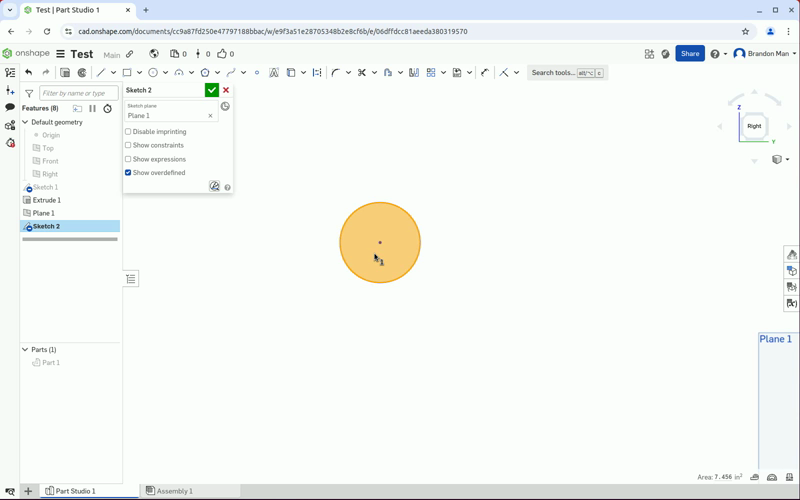
scroll(-6)
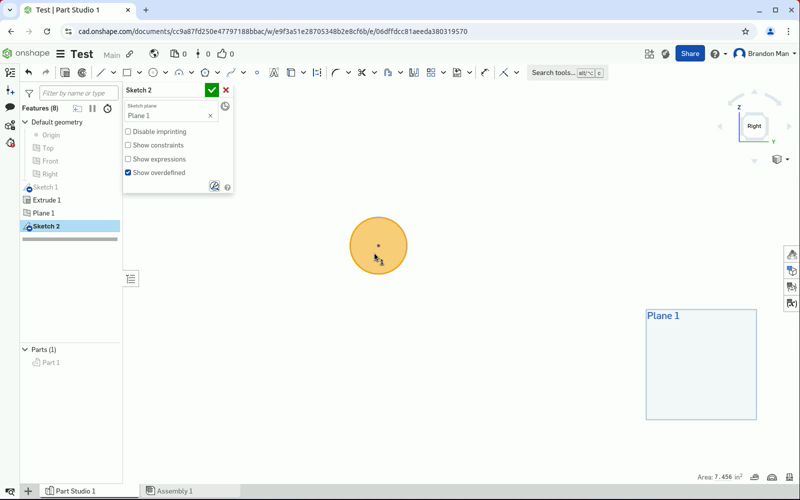
scroll(-6)
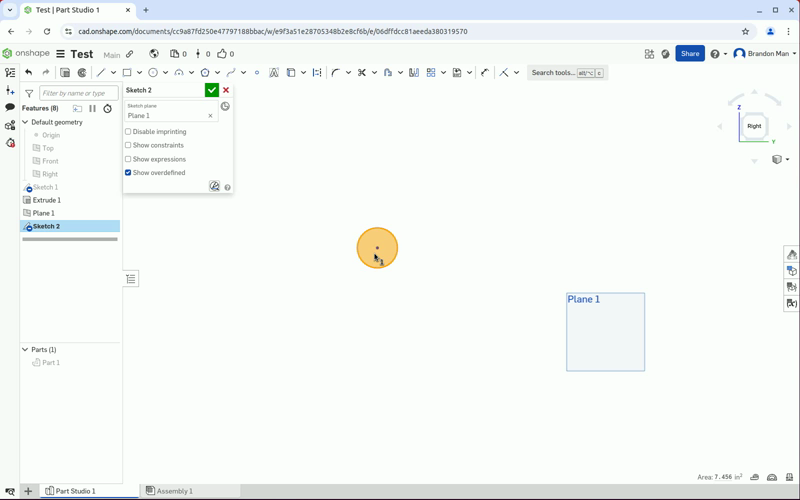
scroll(-6)
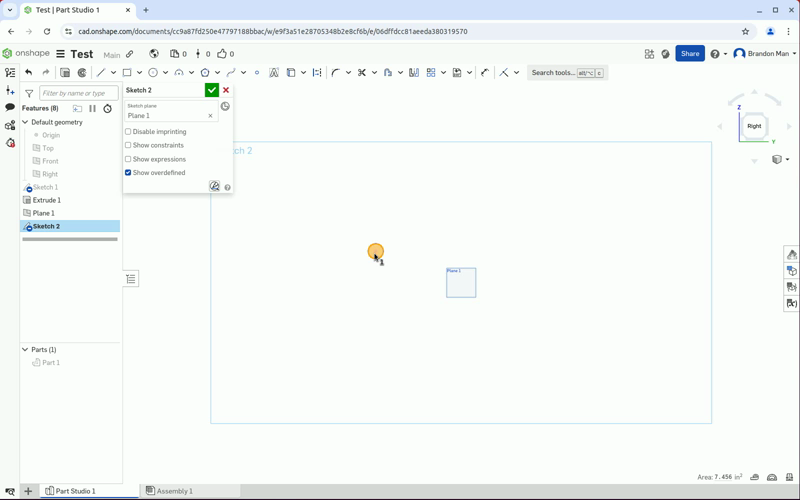
mouse_move(73, 352)
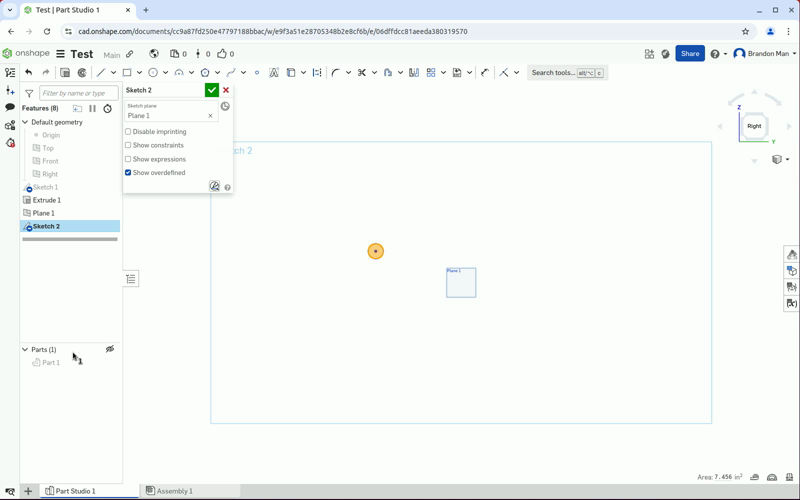
key(shift+y)
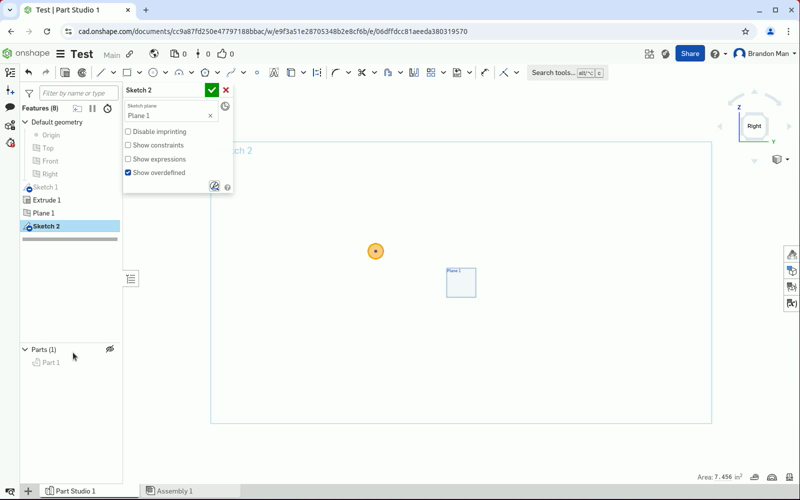
key(shift+e)
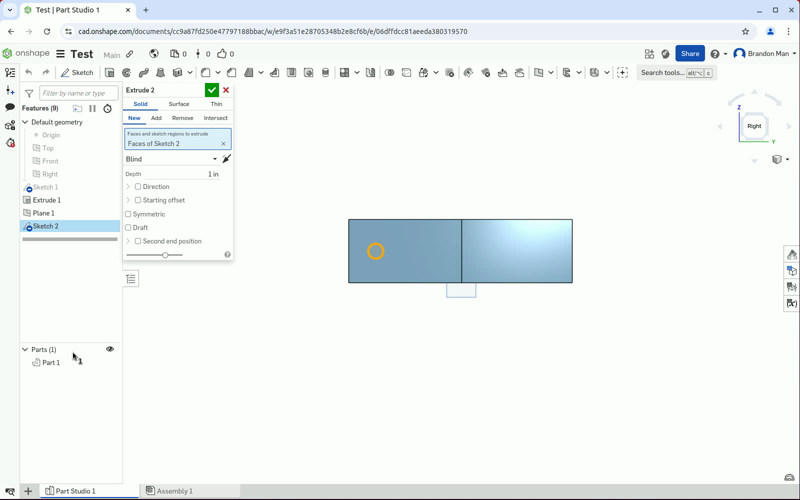
mouse_move(143, 106)
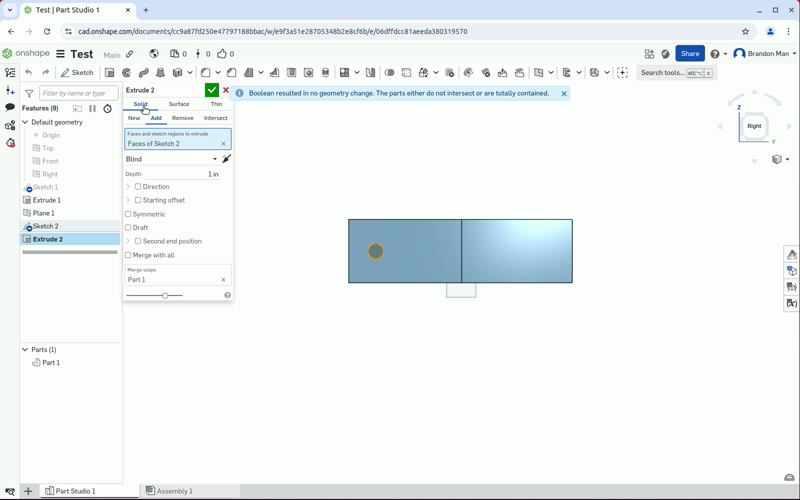
click(143, 106)
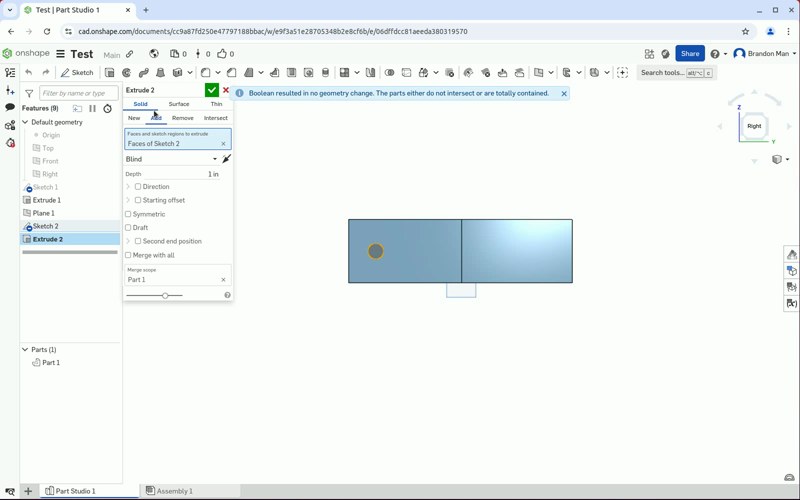
mouse_move(186, 120)
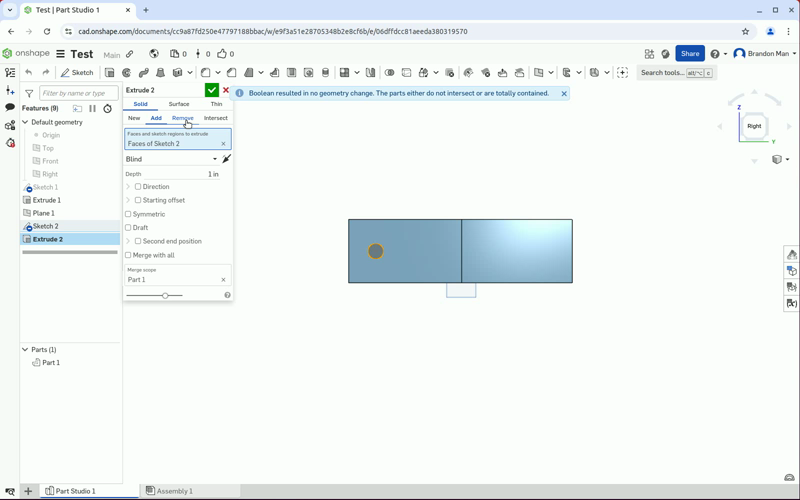
click(186, 120)
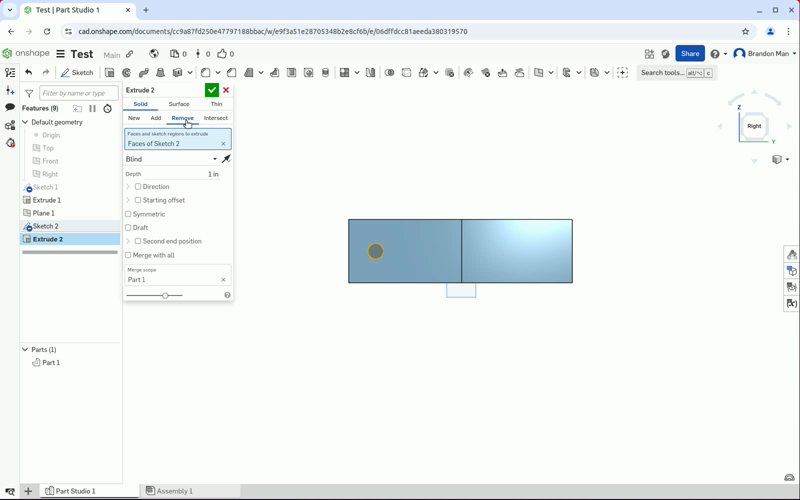
key(tab, 4)
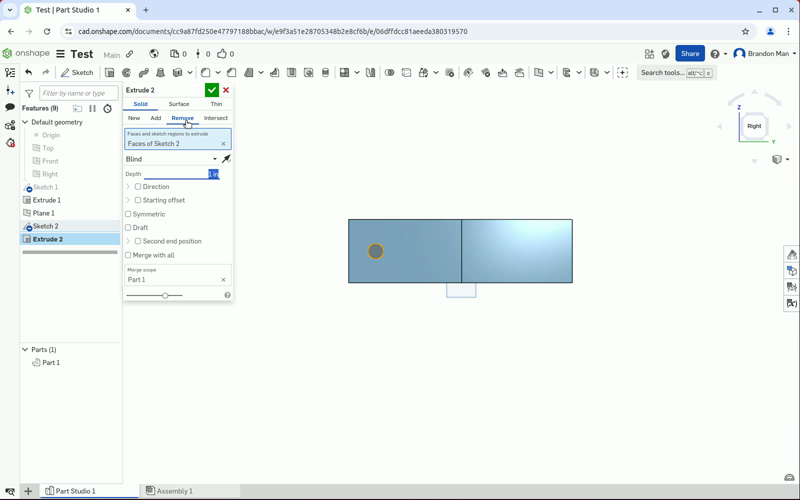
text(23.108)
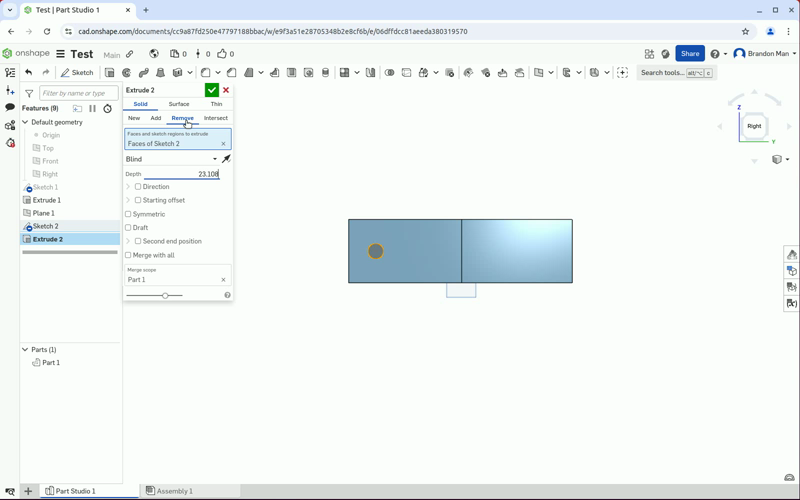
key(tab, 6)
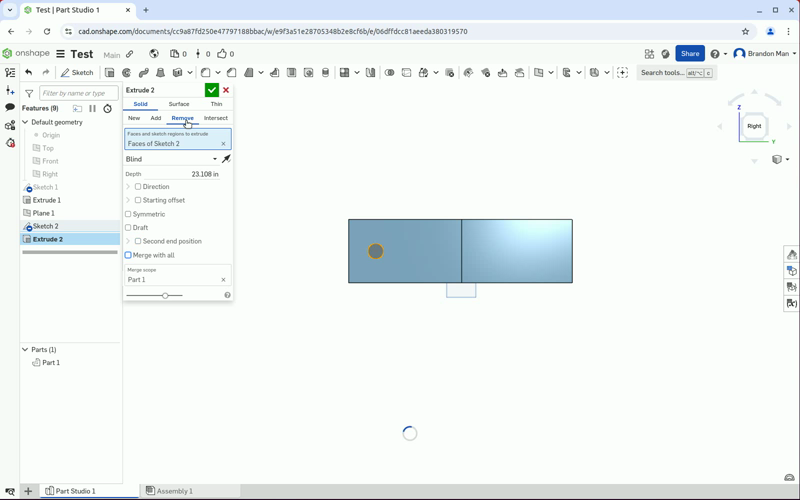
key(space)
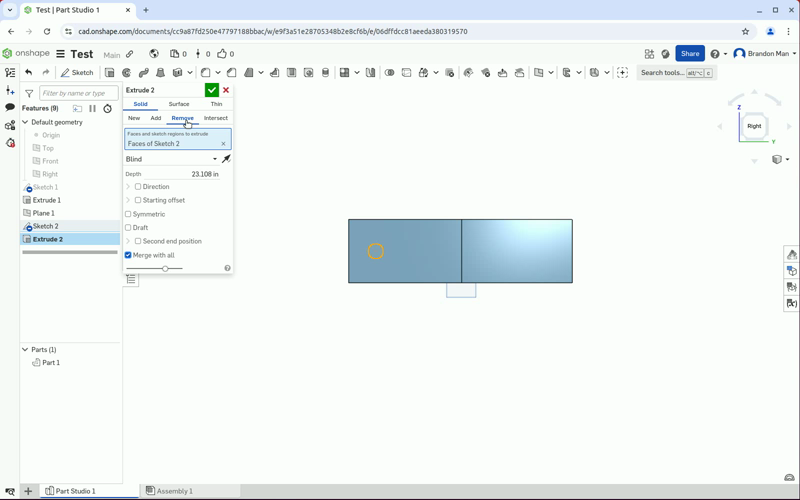
key(enter)
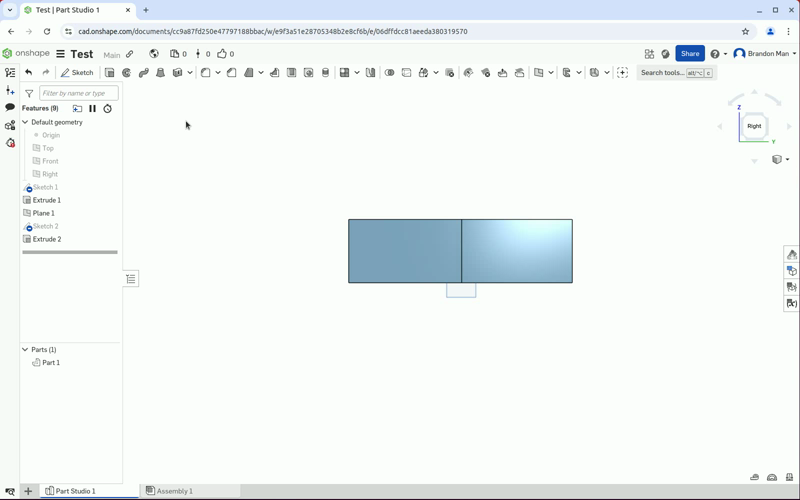
key(shift+h)
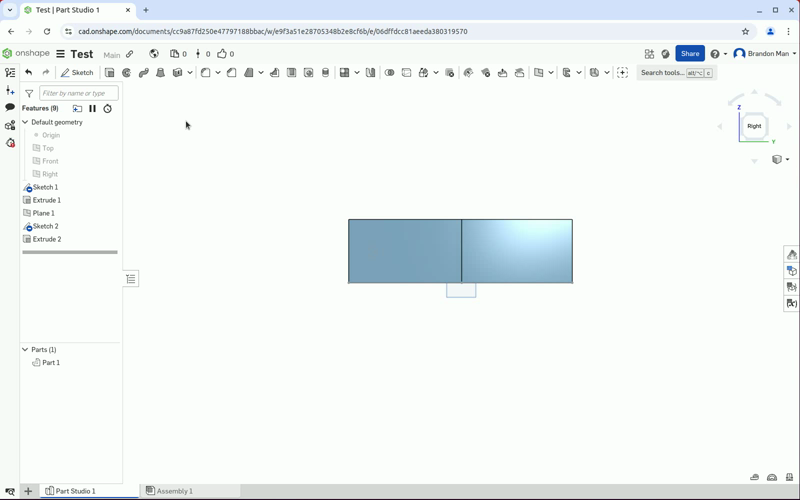
key(shift+h)
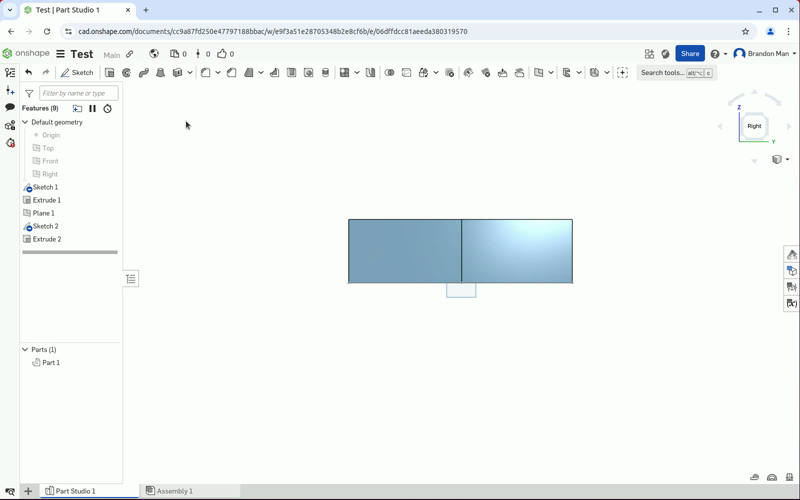
key(shift+7)
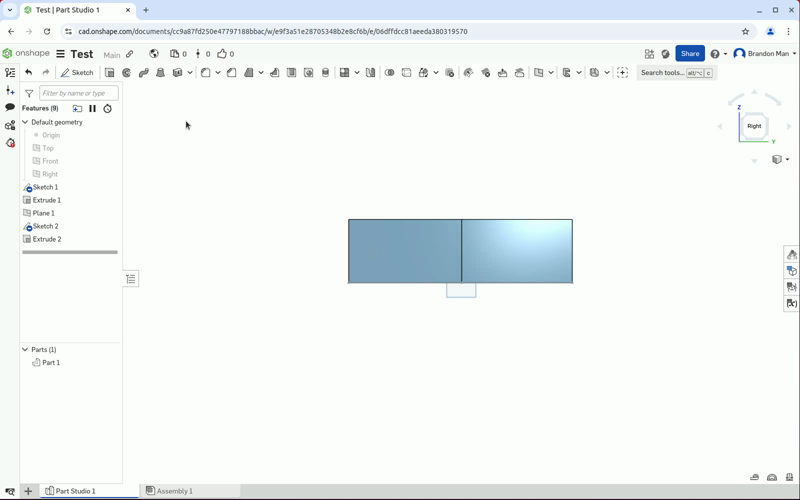
key(right, 2)
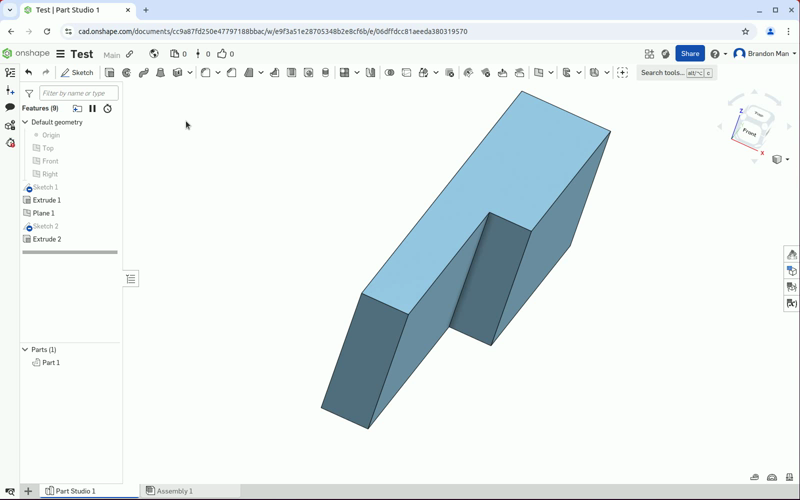
key(down, 2)
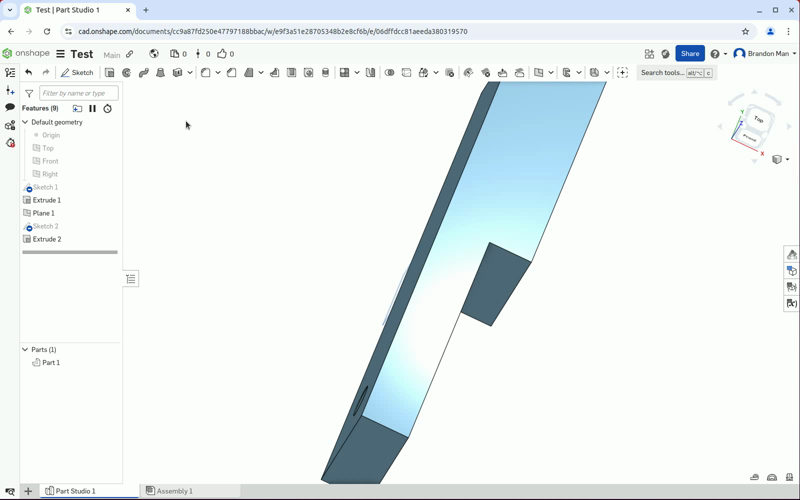
key(up, 2)
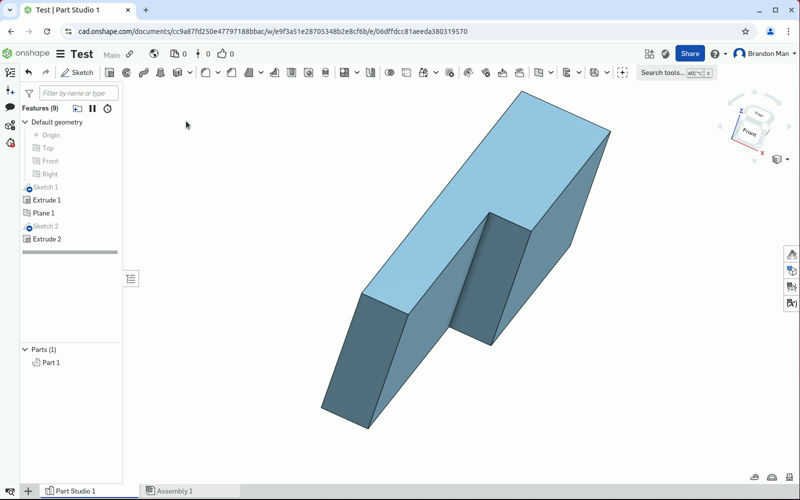
key(left, 2)
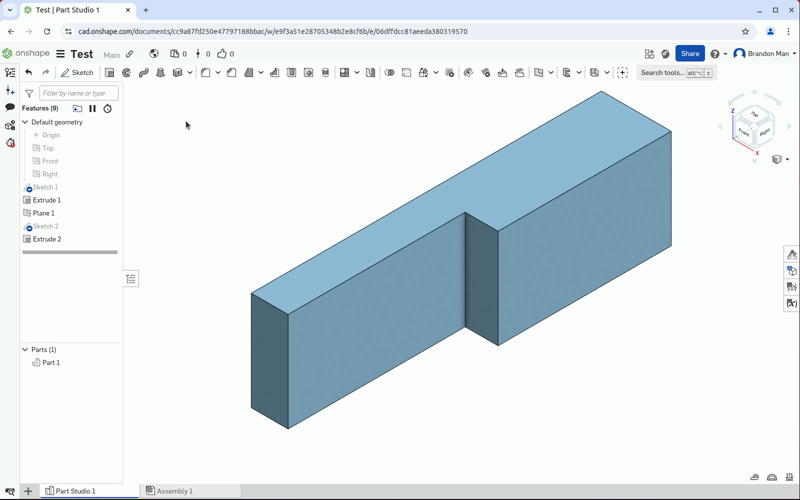
mouse_move(73, 189)
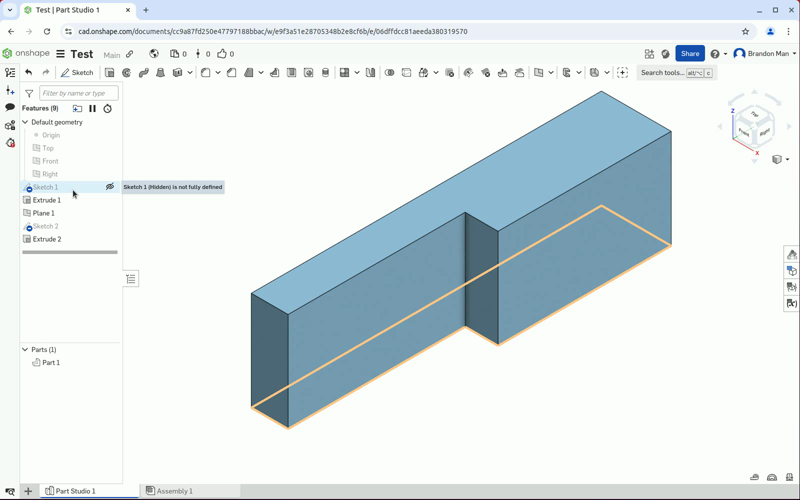
click(73, 189)